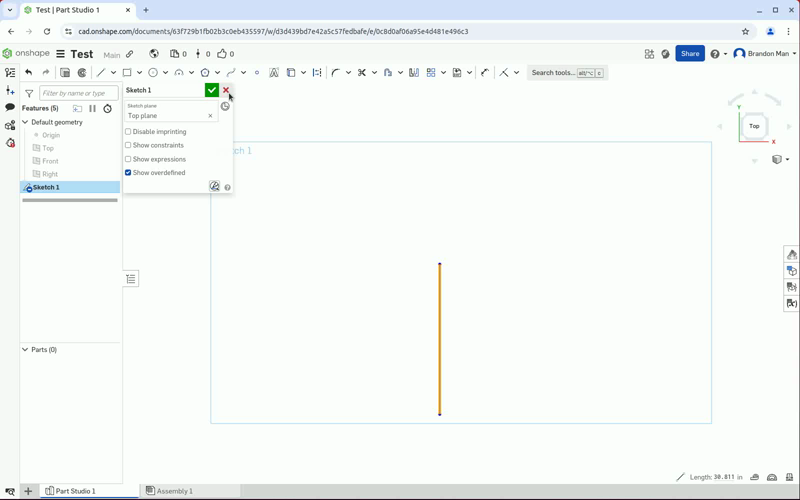
key(shift+h)
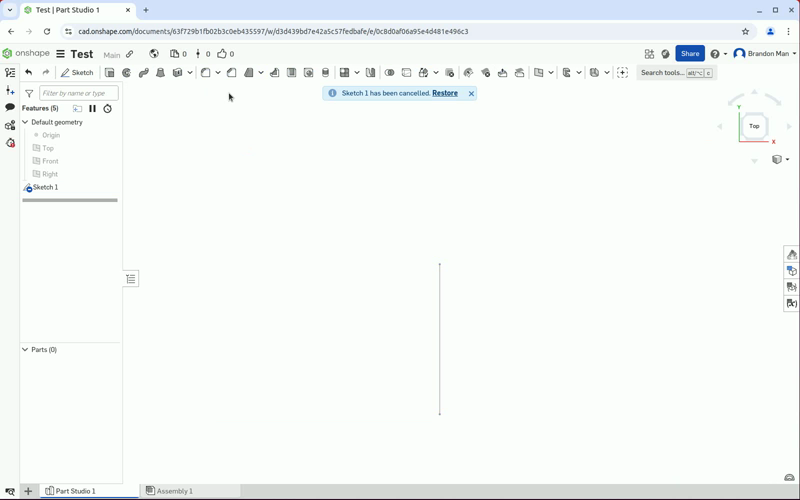
key(shift+s)
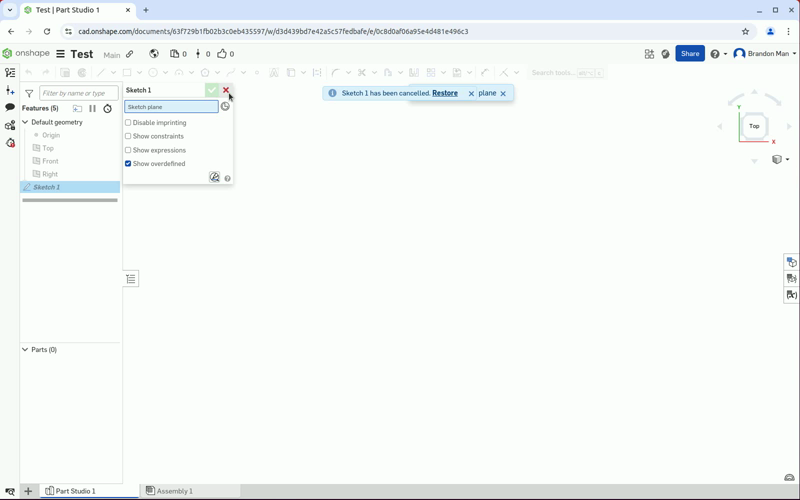
mouse_move(73, 150)
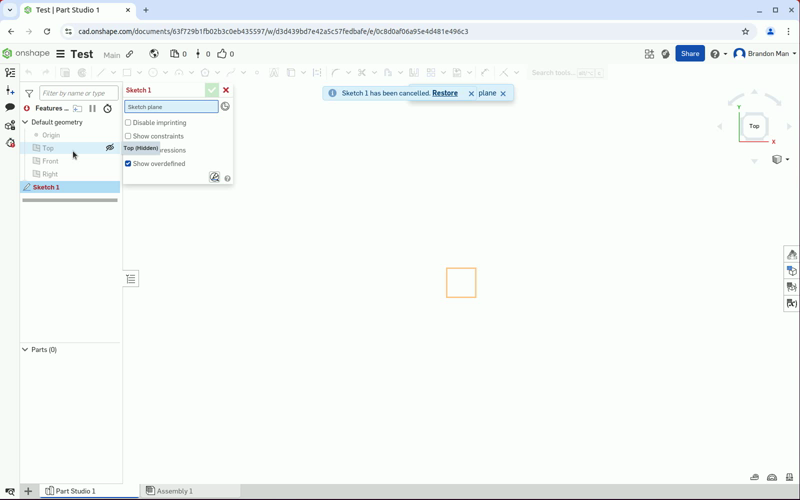
click(73, 150)
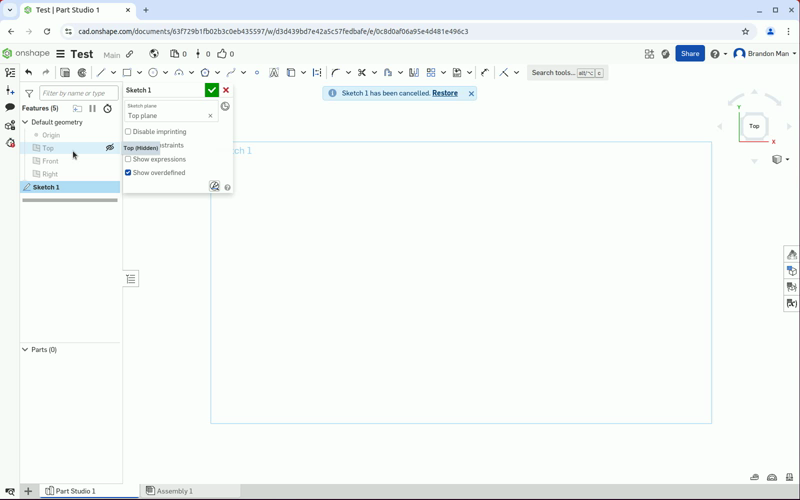
mouse_move(73, 352)
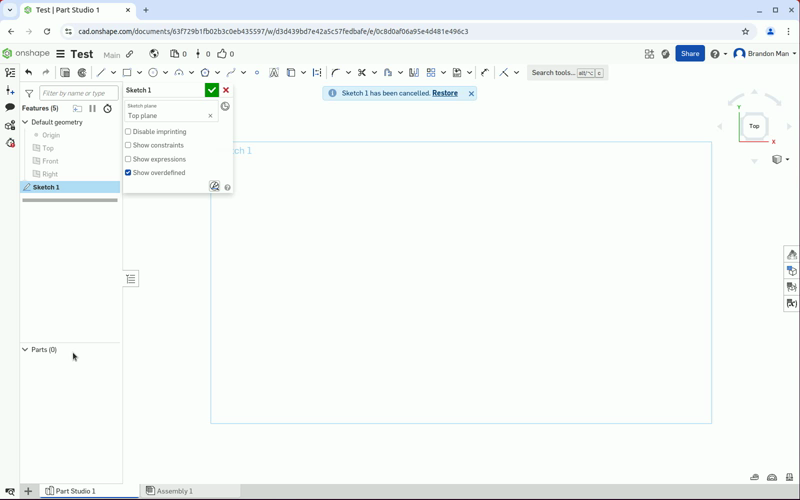
key(y)
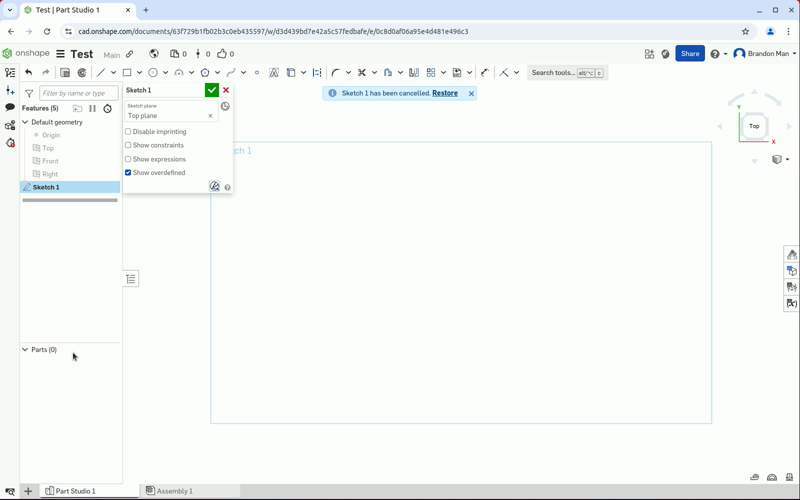
key(l)
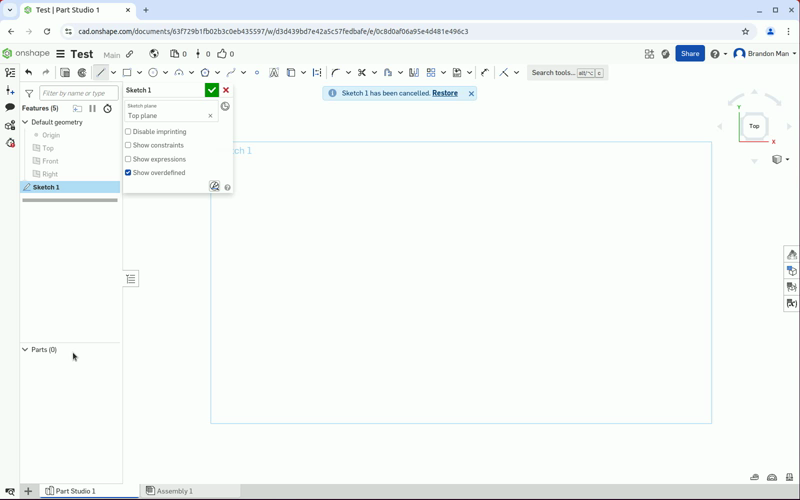
key_down(shift)
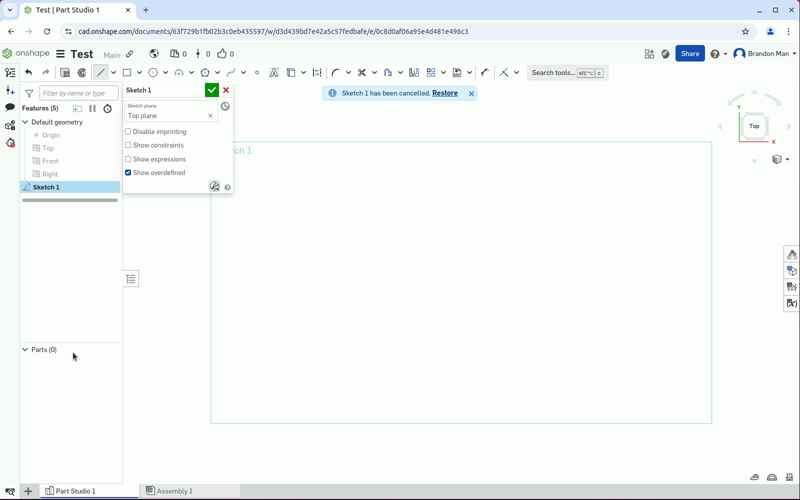
mouse_move(460, 282)
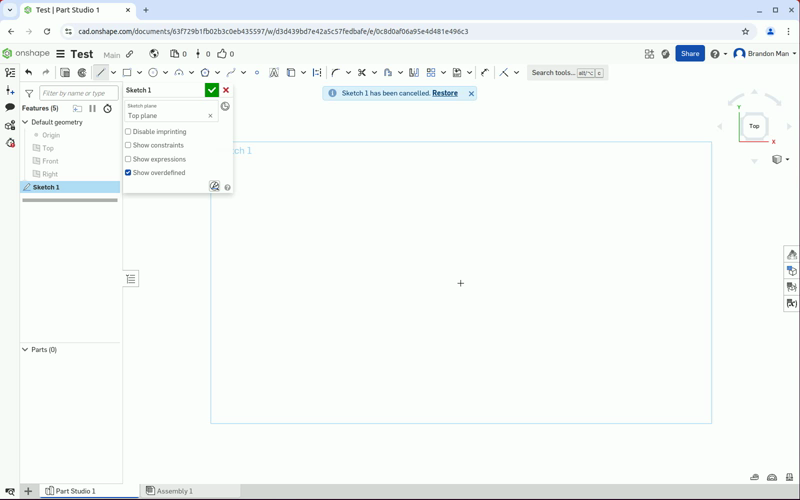
click(460, 282)
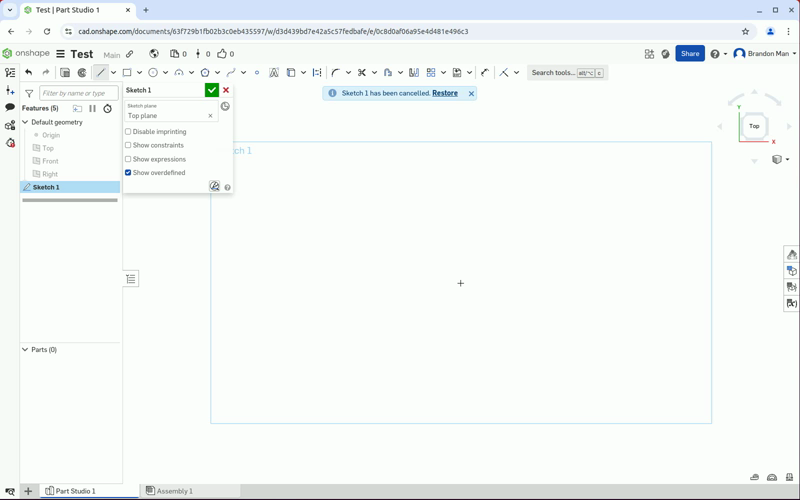
key_up(shift)
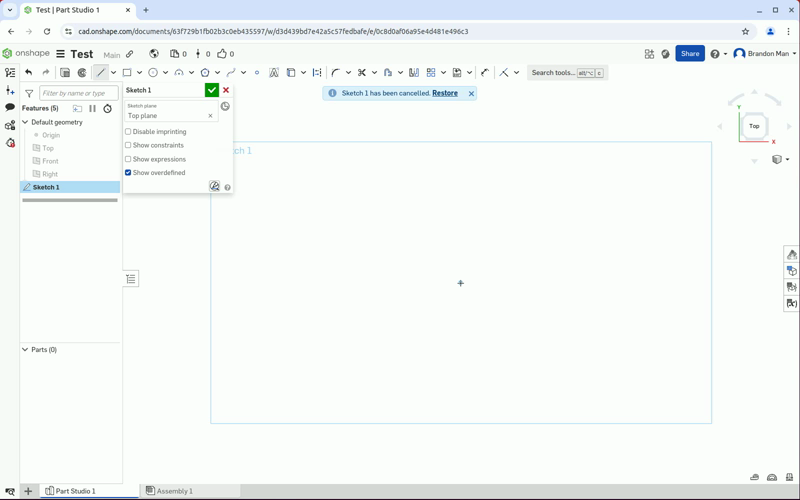
key_down(shift)
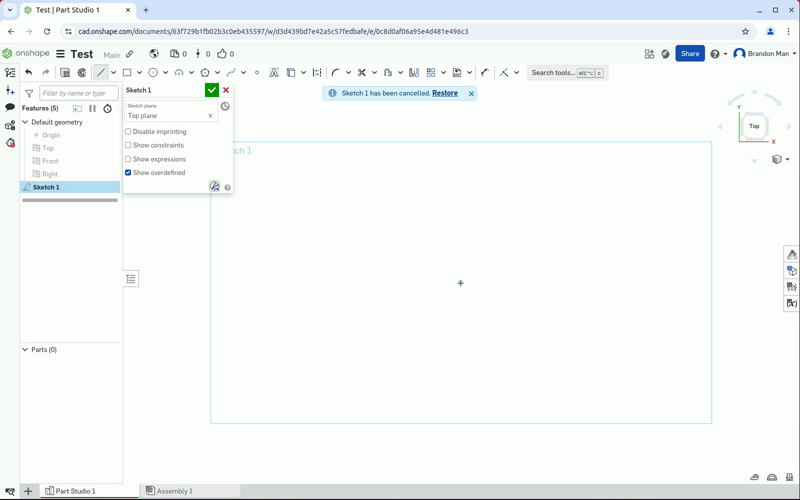
mouse_move(535, 282)
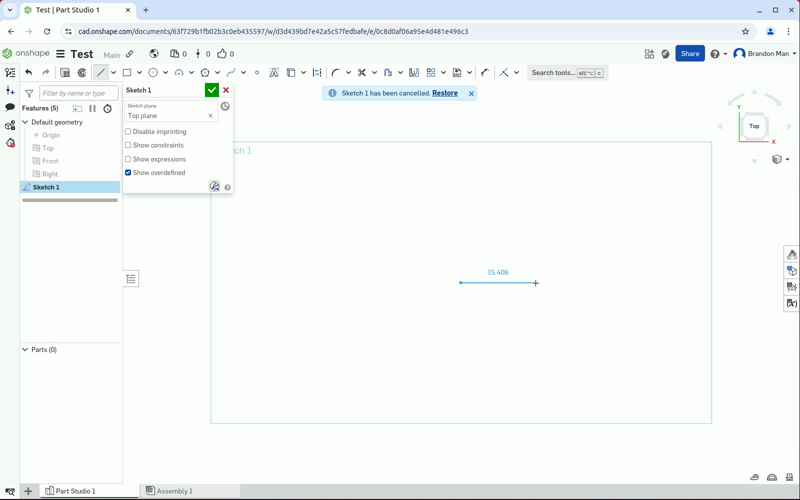
click(535, 282)
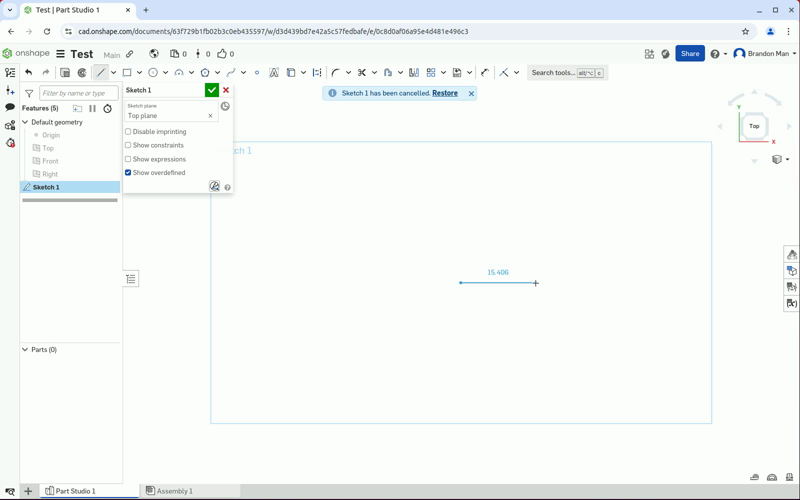
key_up(shift)
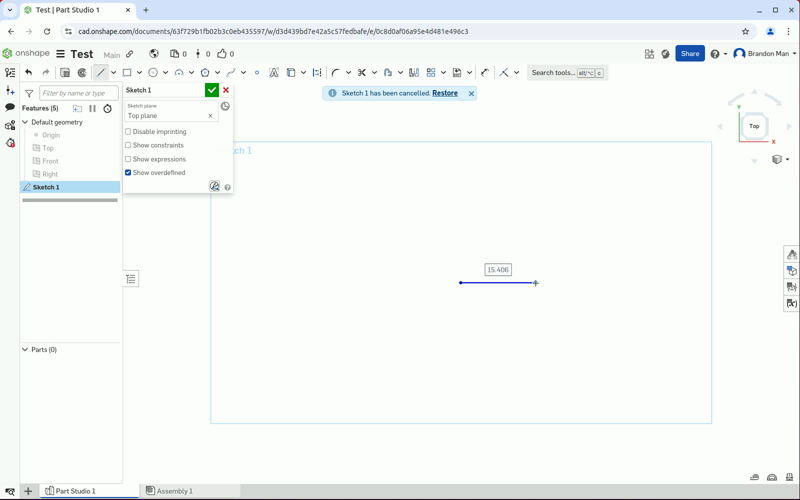
key_down(shift)
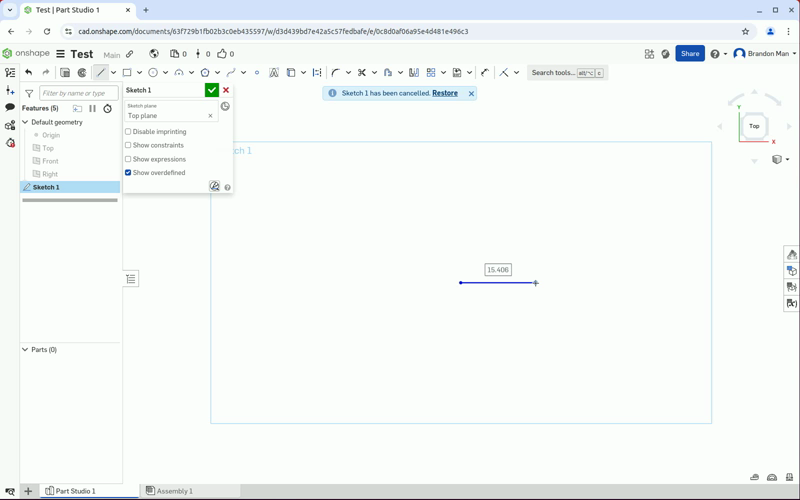
mouse_move(535, 170)
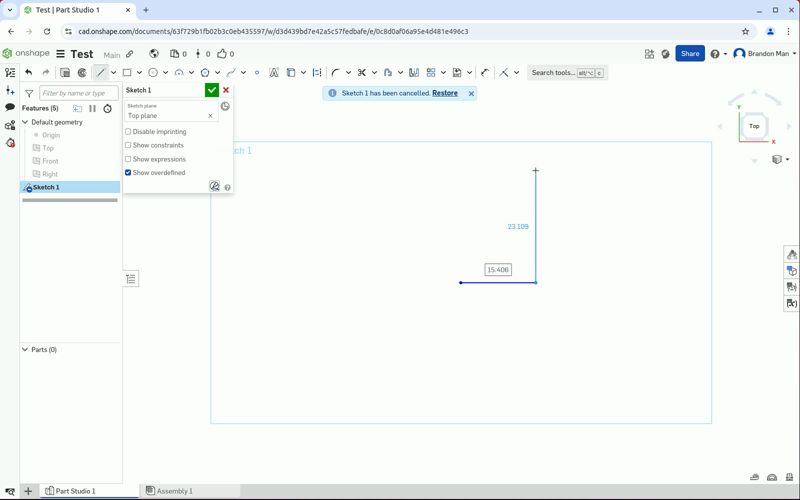
click(535, 170)
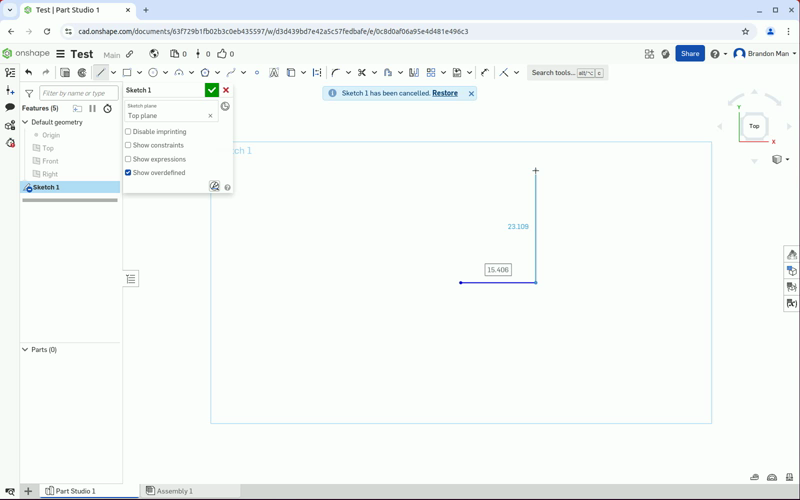
key_up(shift)
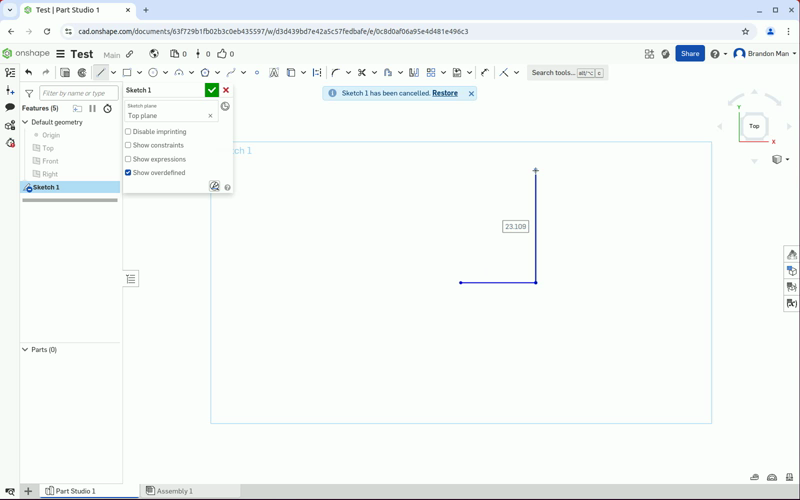
key_down(shift)
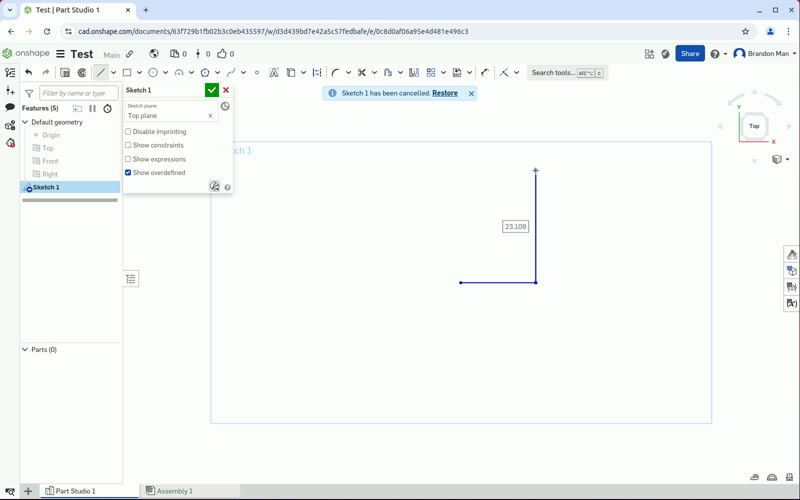
mouse_move(460, 170)
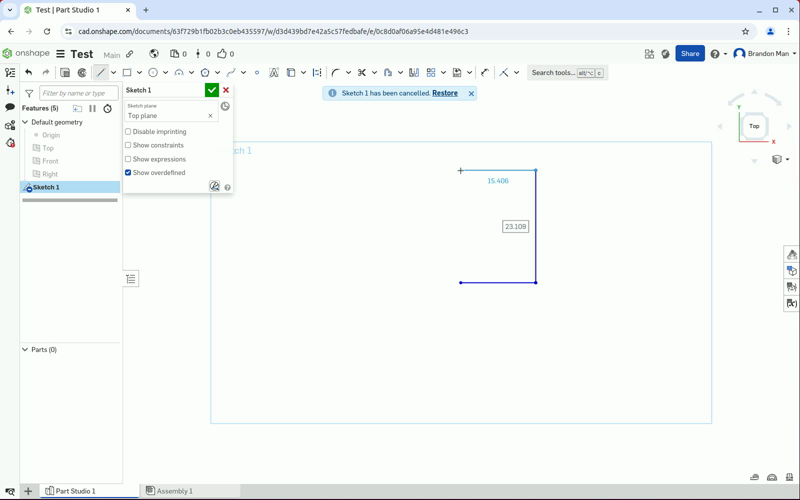
click(460, 170)
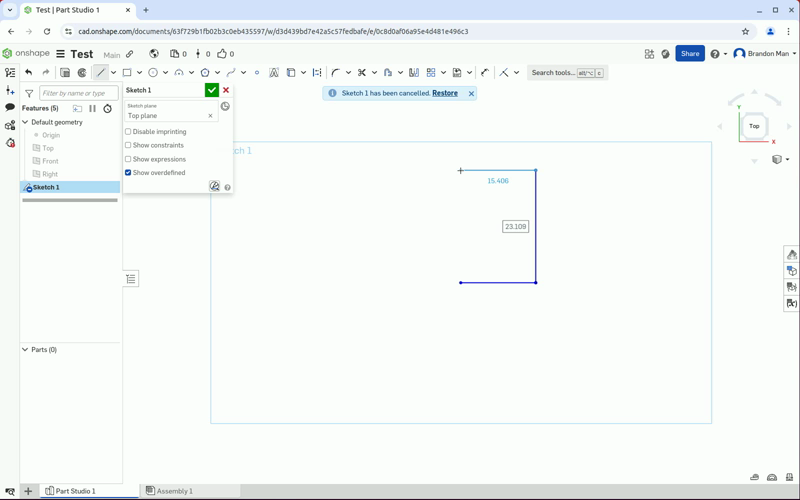
key_up(shift)
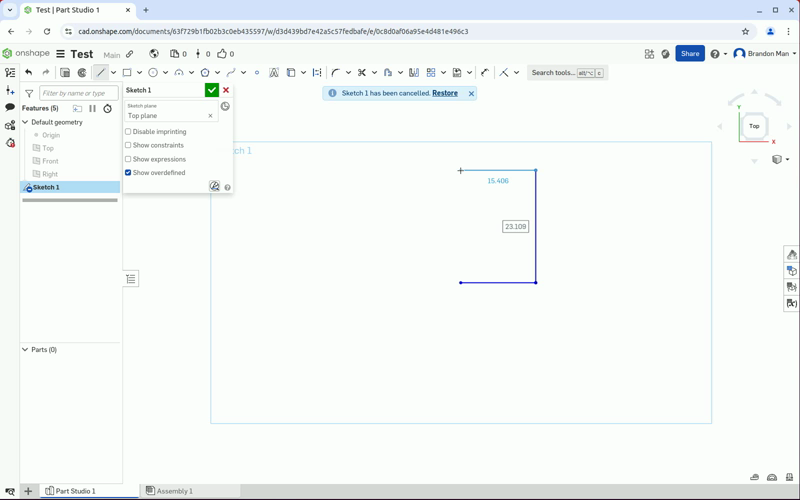
key_down(shift)
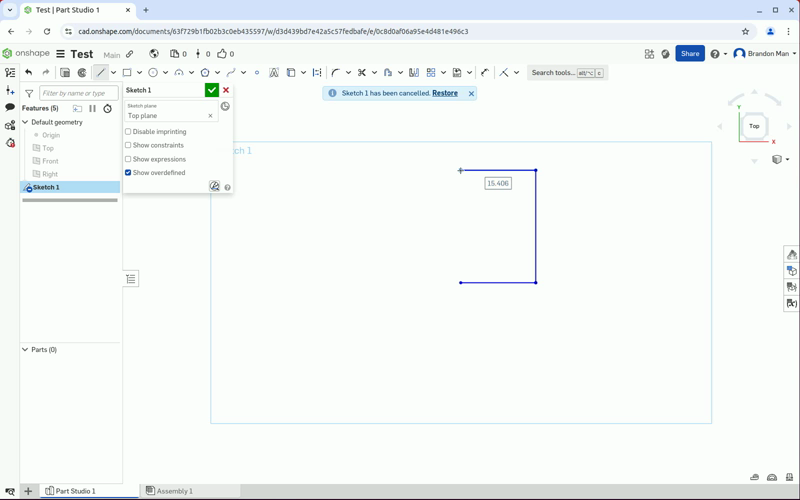
mouse_move(460, 282)
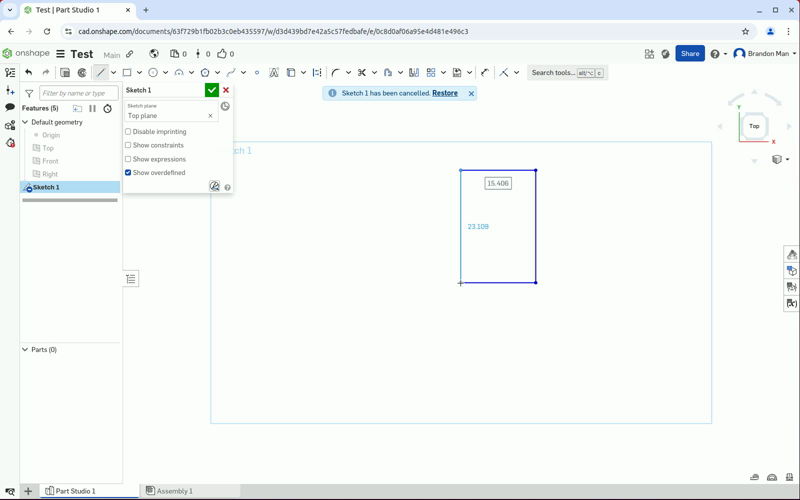
key_up(shift)
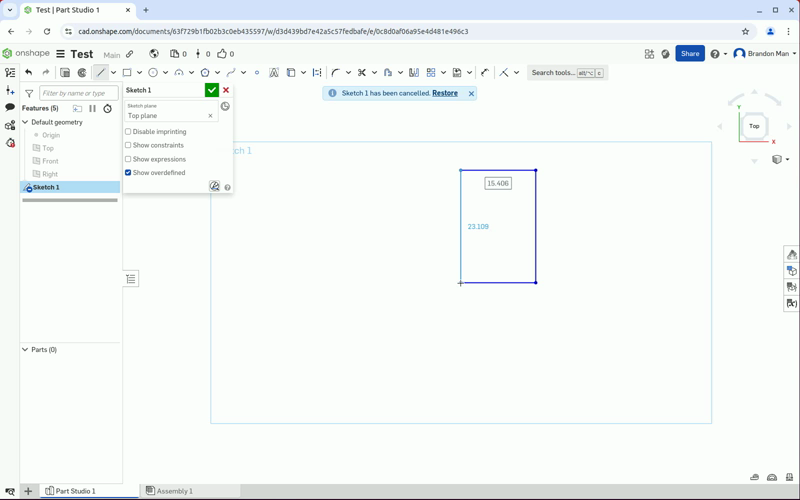
click(460, 282)
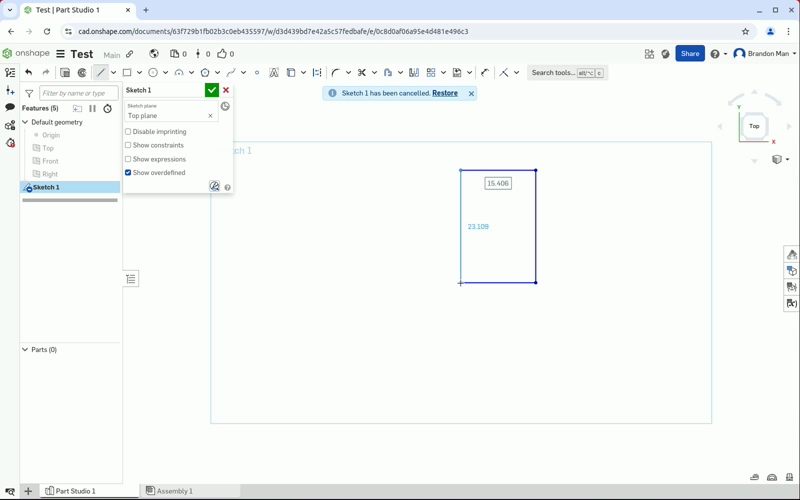
key(esc)
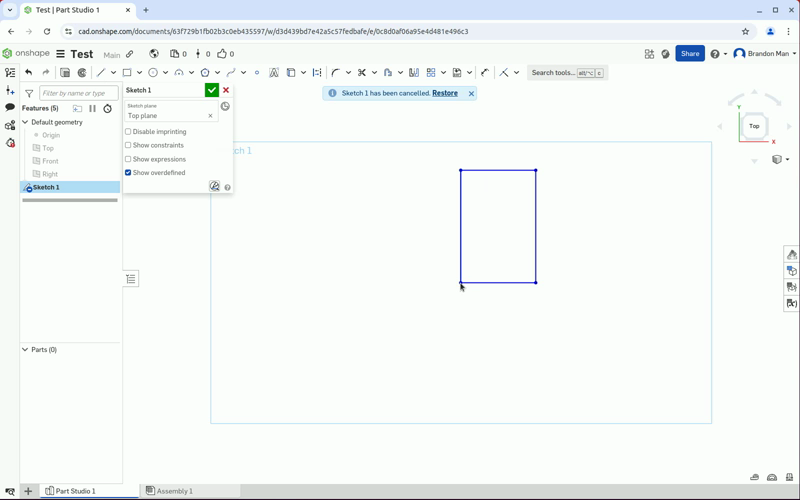
mouse_move(497, 275)
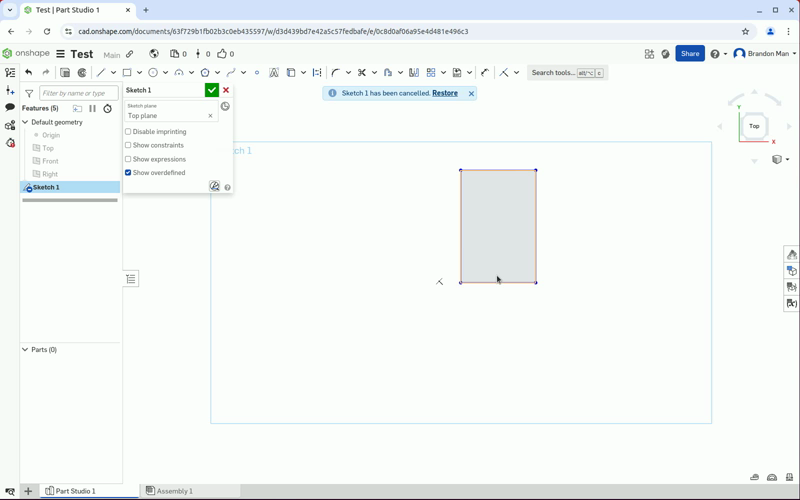
click(497, 275)
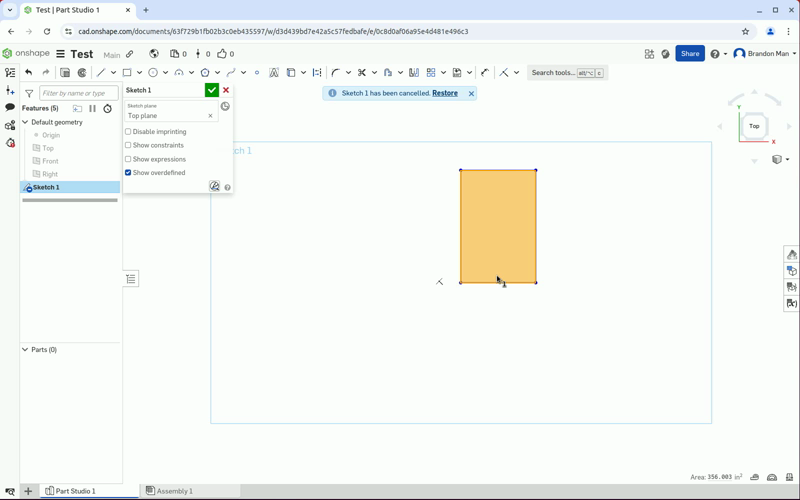
mouse_move(73, 352)
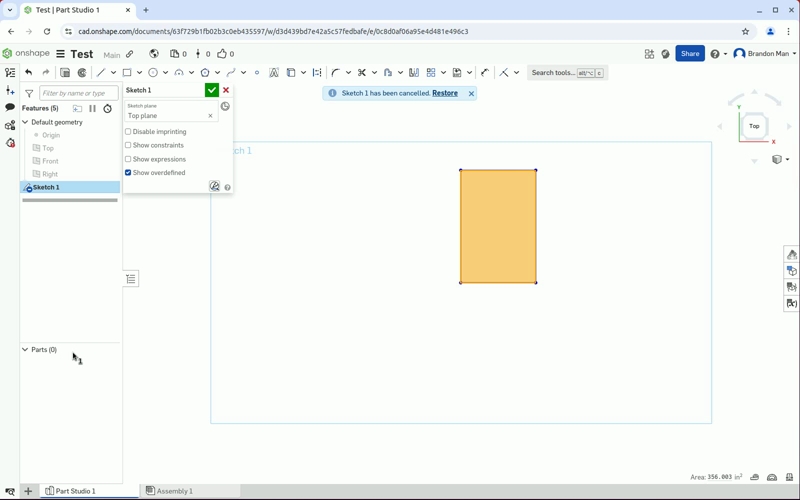
key(shift+y)
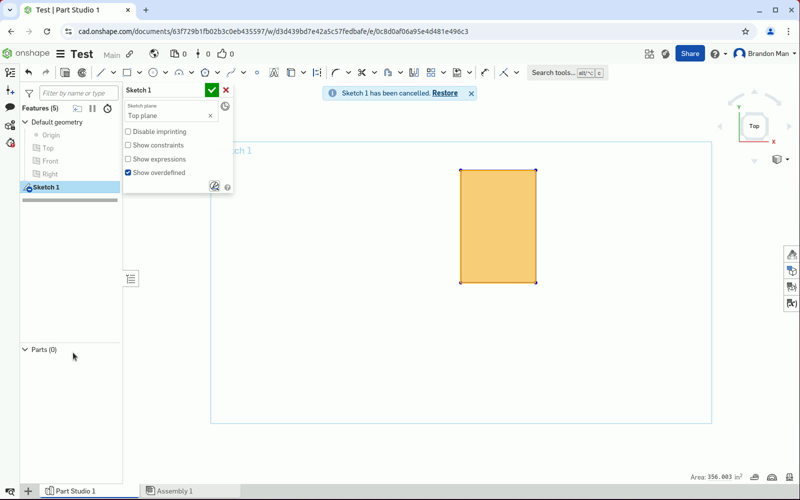
key(shift+e)
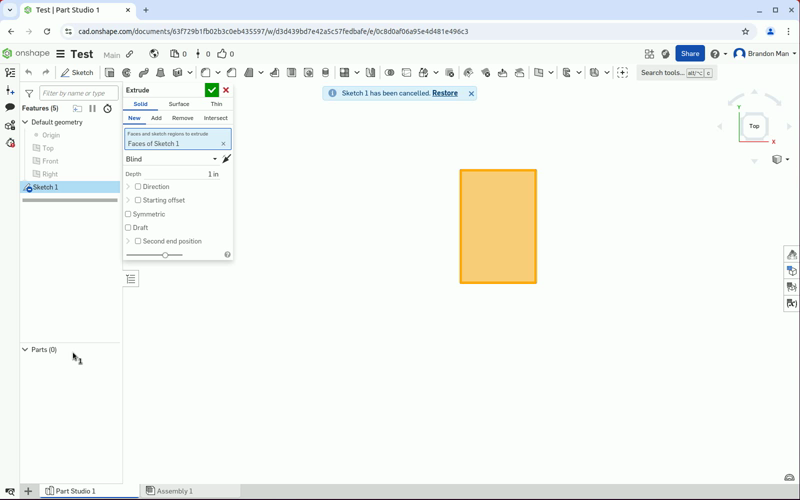
mouse_move(143, 106)
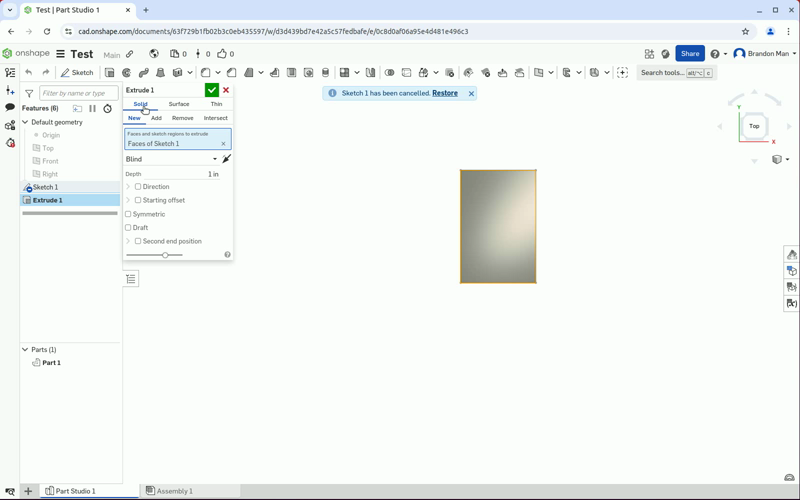
click(143, 106)
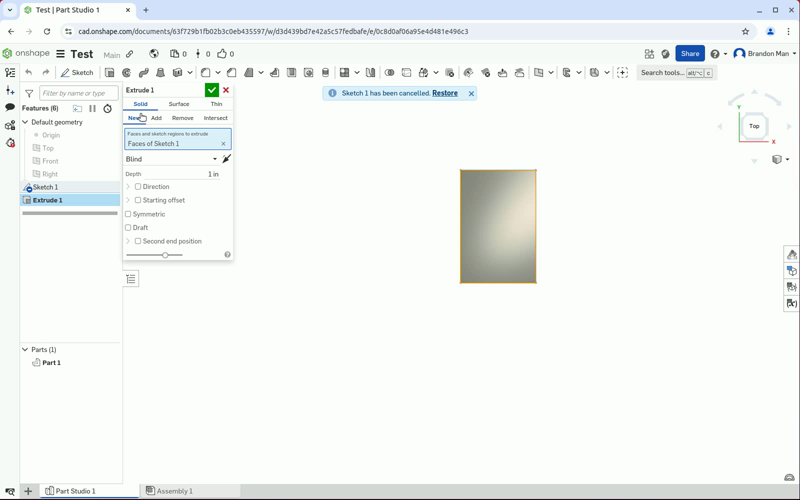
mouse_move(137, 120)
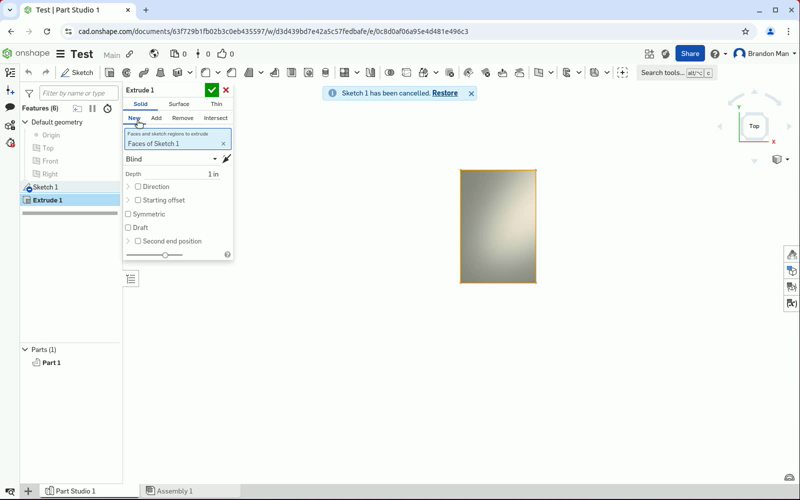
click(137, 120)
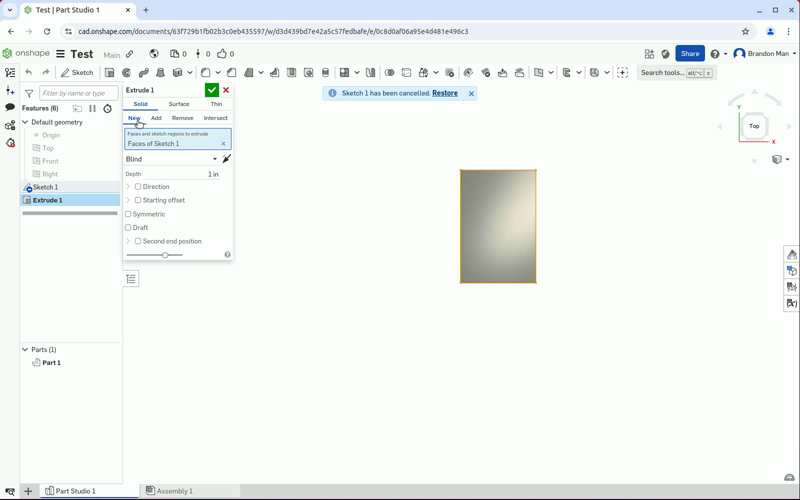
key(tab, 4)
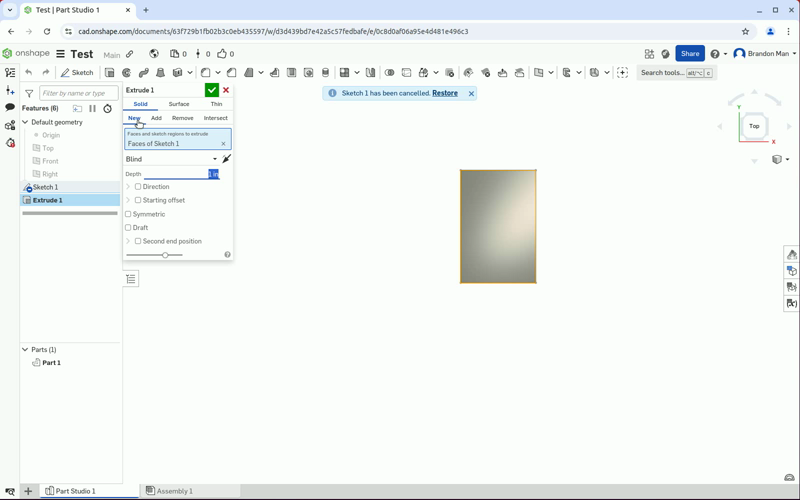
text(9.147)
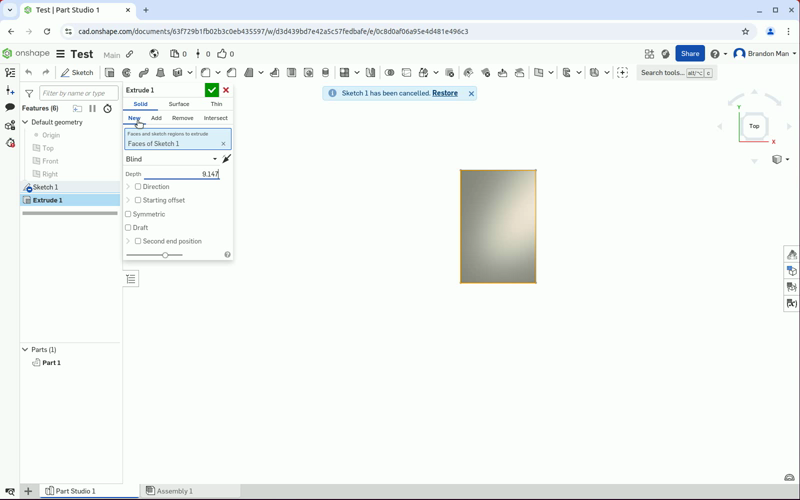
key(enter)
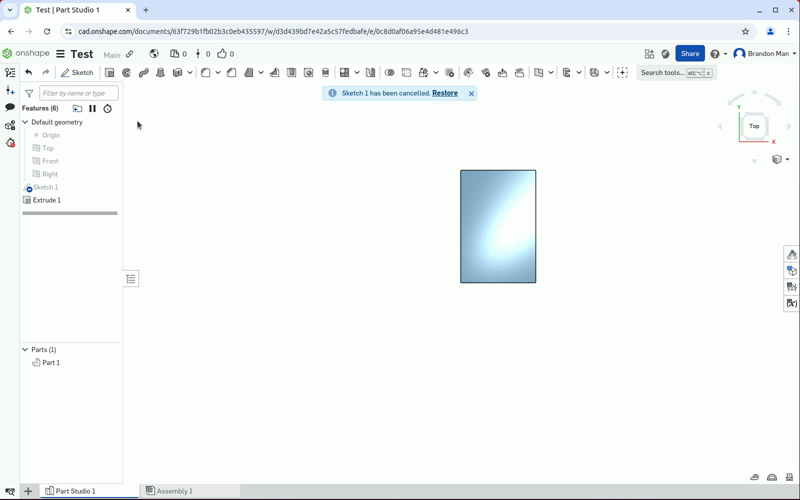
key(shift+h)
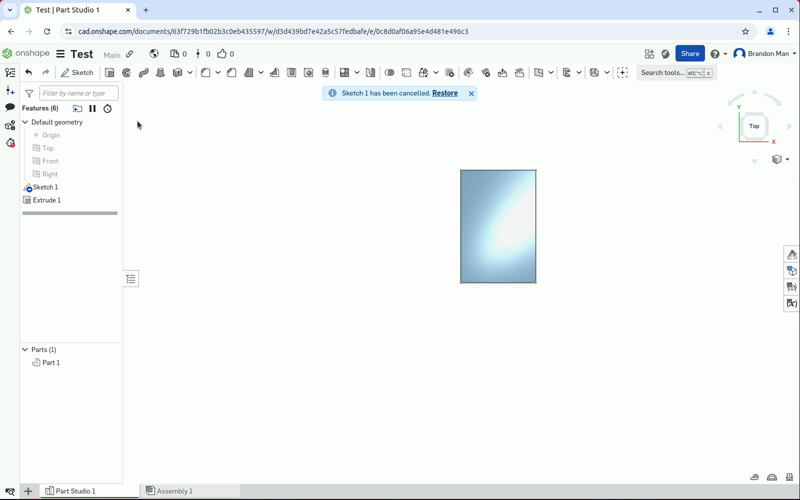
key(shift+h)
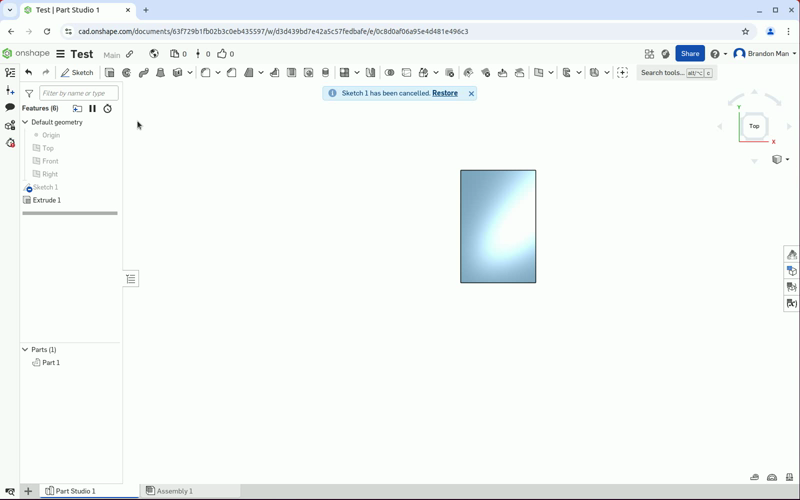
mouse_move(73, 189)
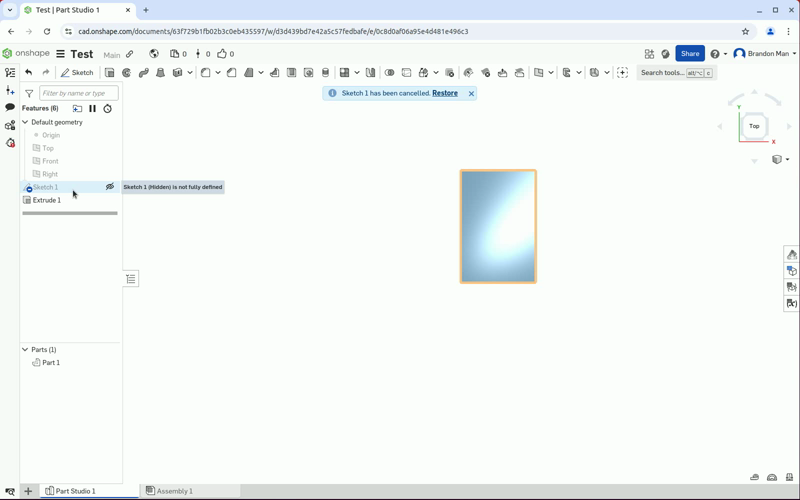
click(73, 189)
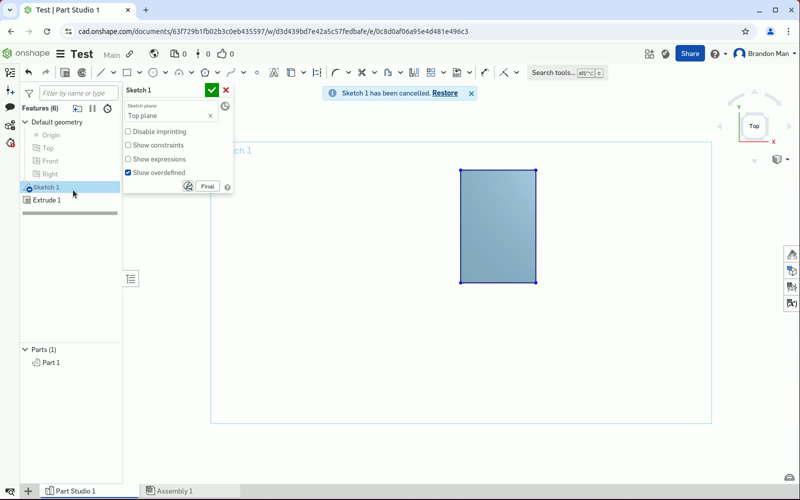
mouse_move(229, 92)
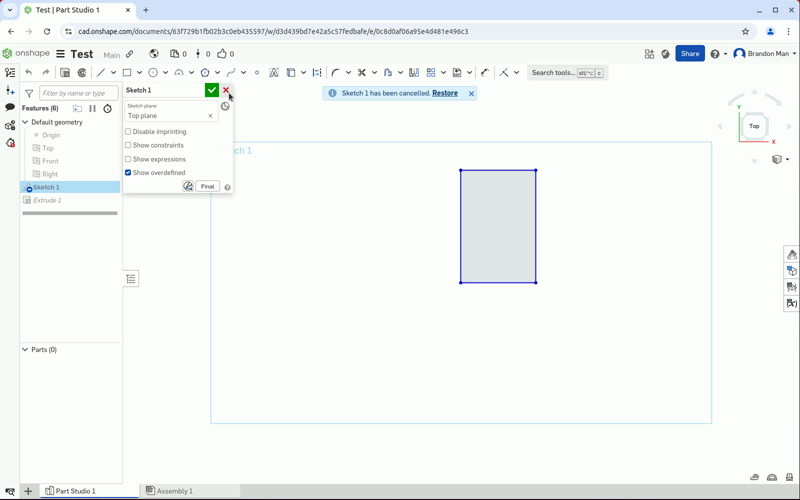
click(229, 92)
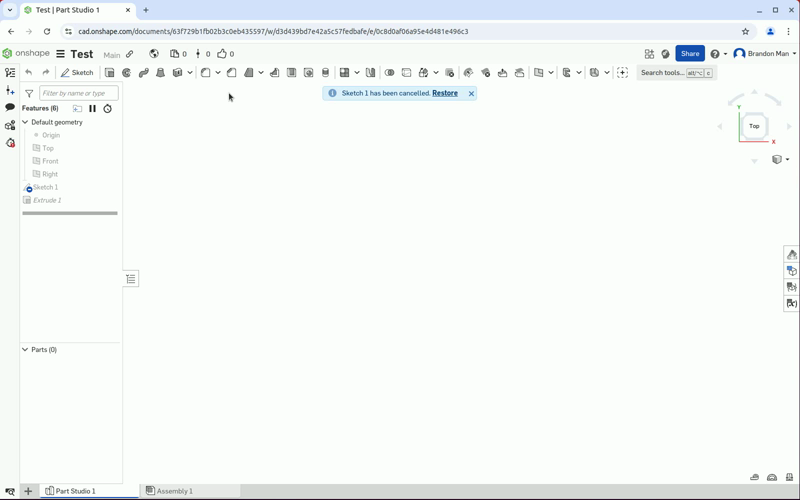
mouse_move(541, 75)
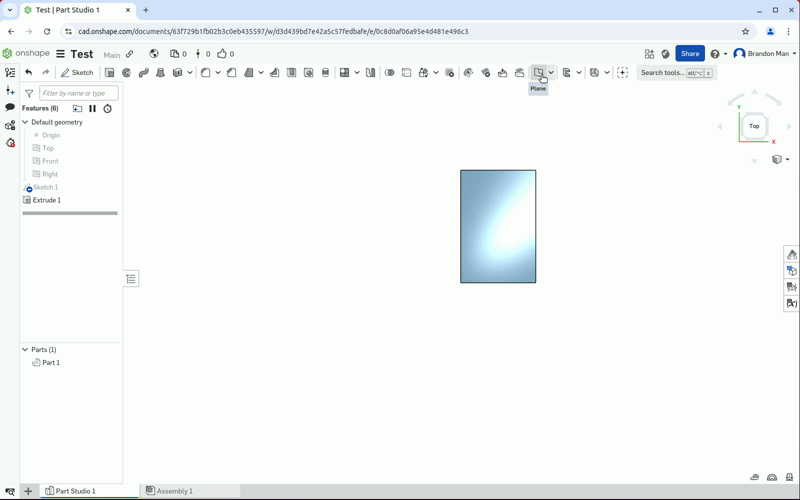
click(541, 75)
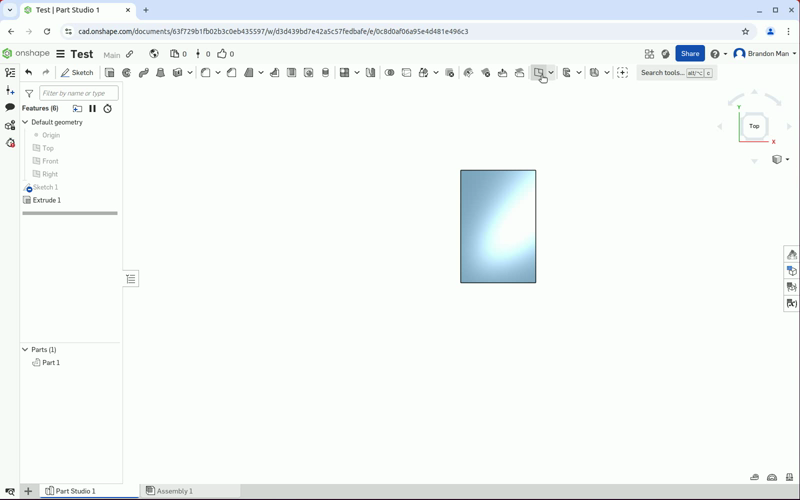
mouse_move(73, 150)
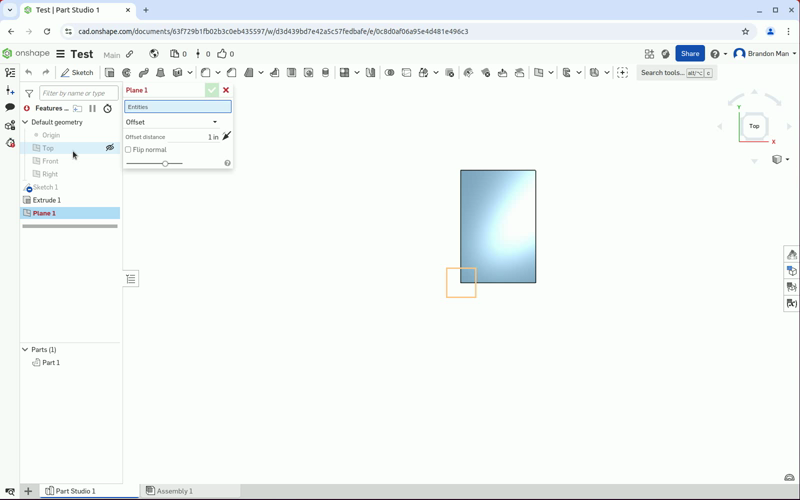
click(73, 150)
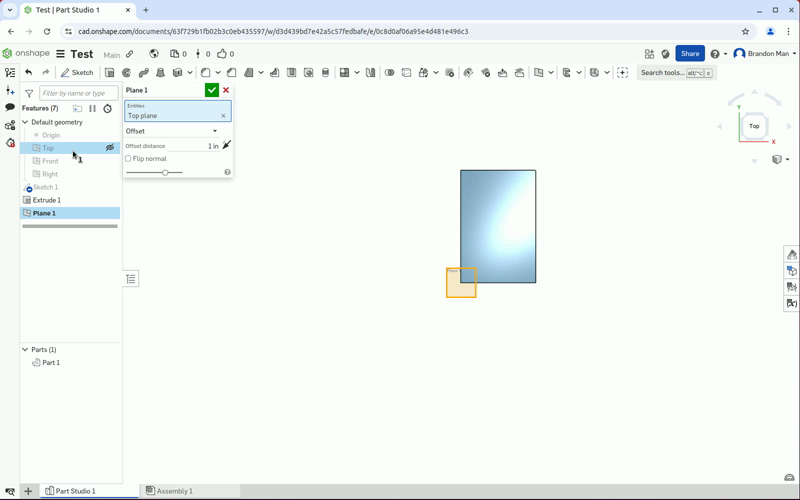
key(tab, 2)
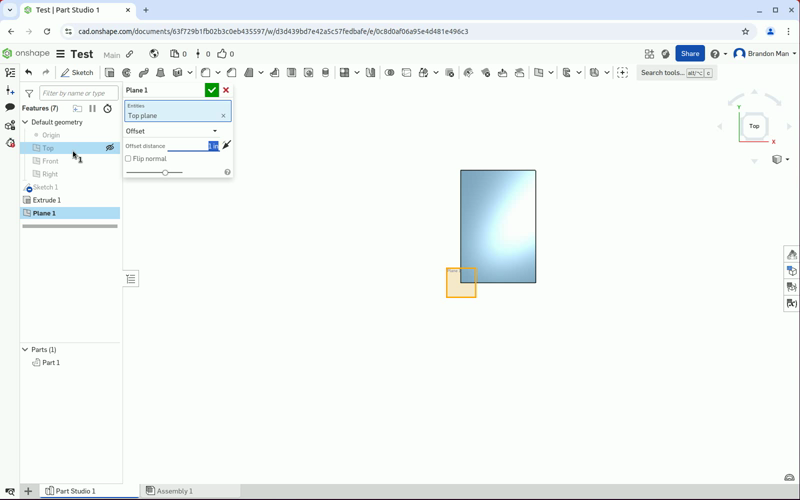
text(9.151)
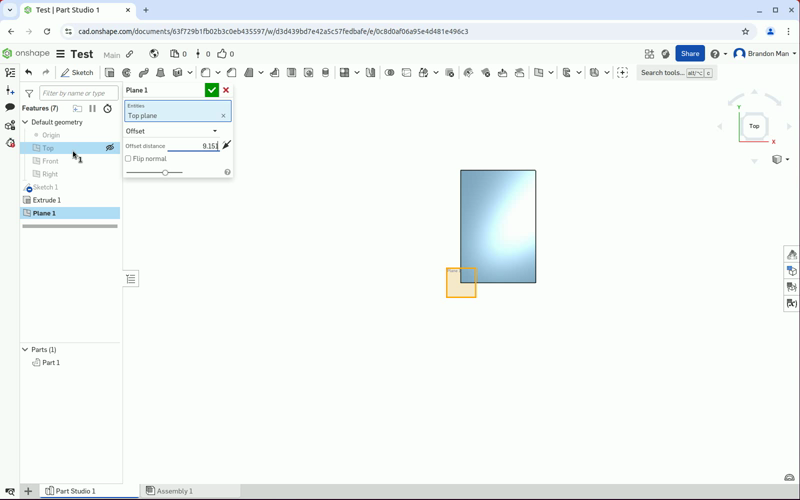
key(enter, 2)
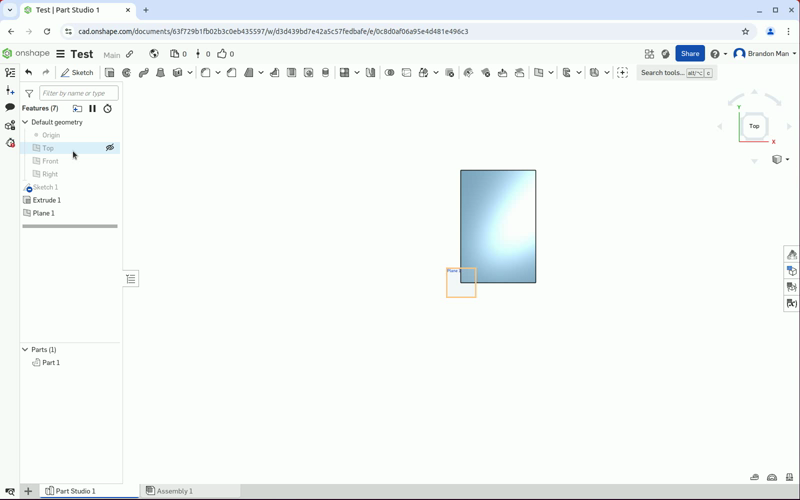
key(shift+s)
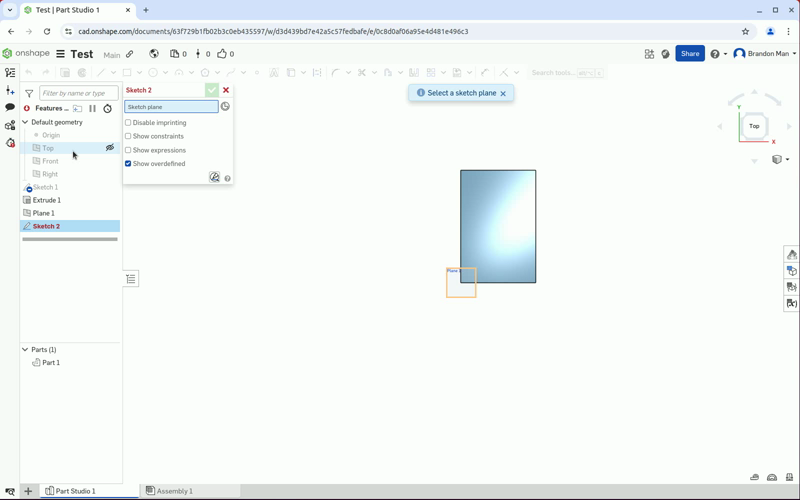
mouse_move(73, 215)
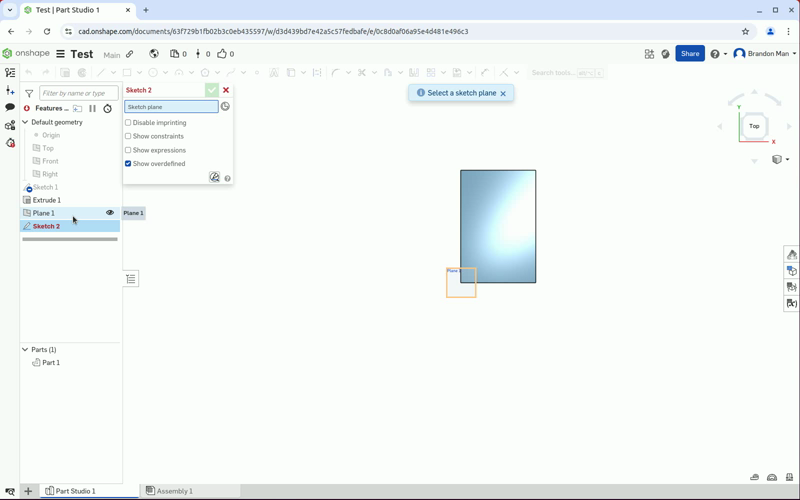
click(73, 215)
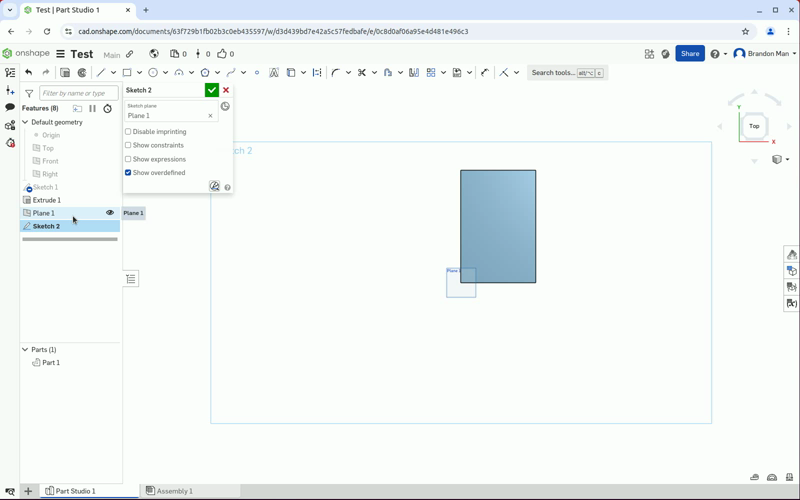
mouse_move(73, 352)
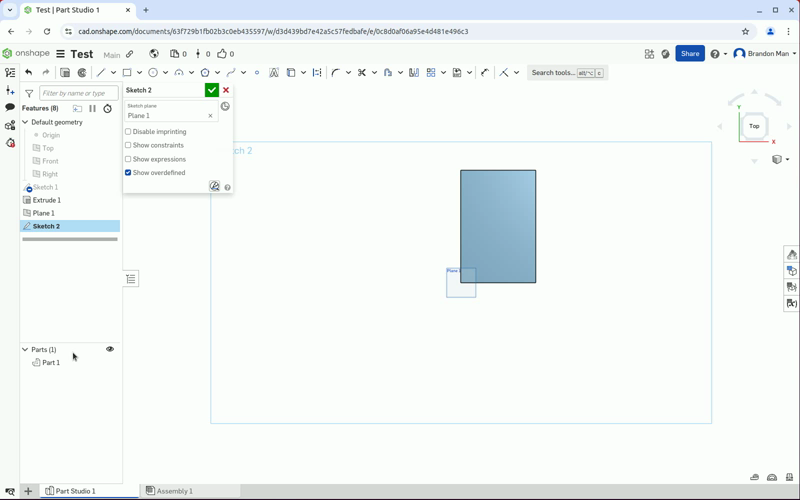
key(y)
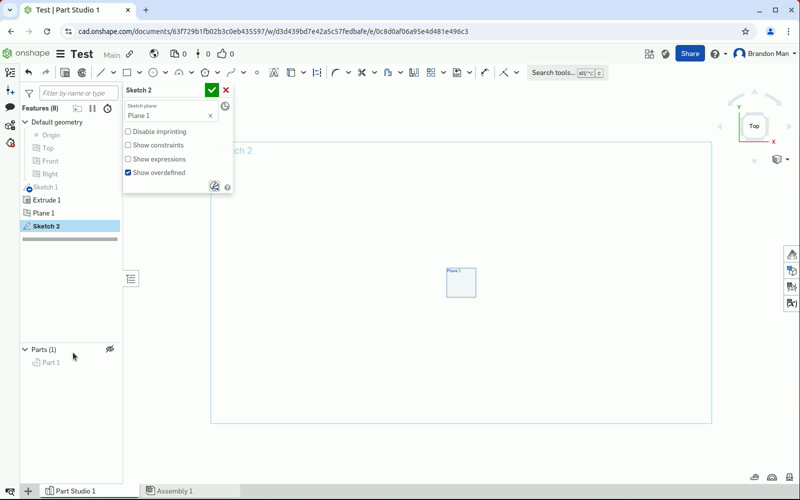
key(l)
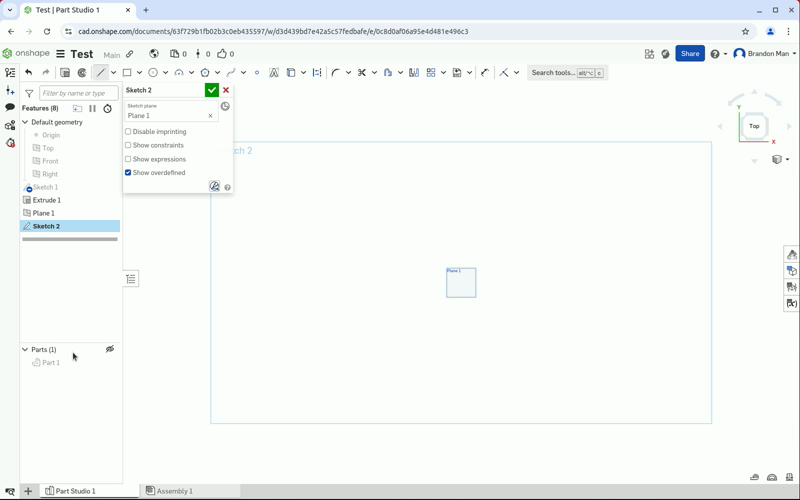
key_down(shift)
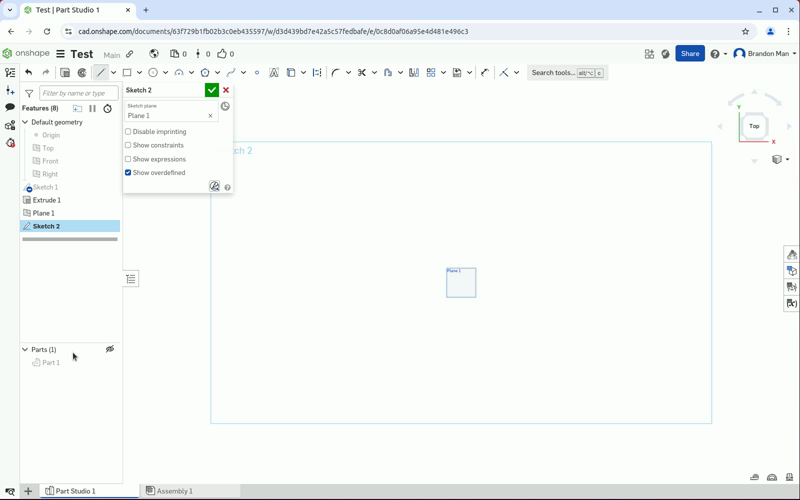
mouse_move(460, 282)
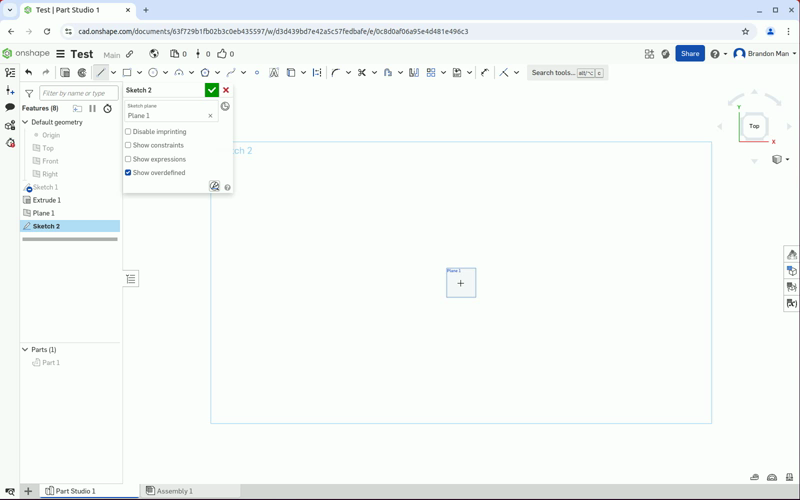
click(460, 282)
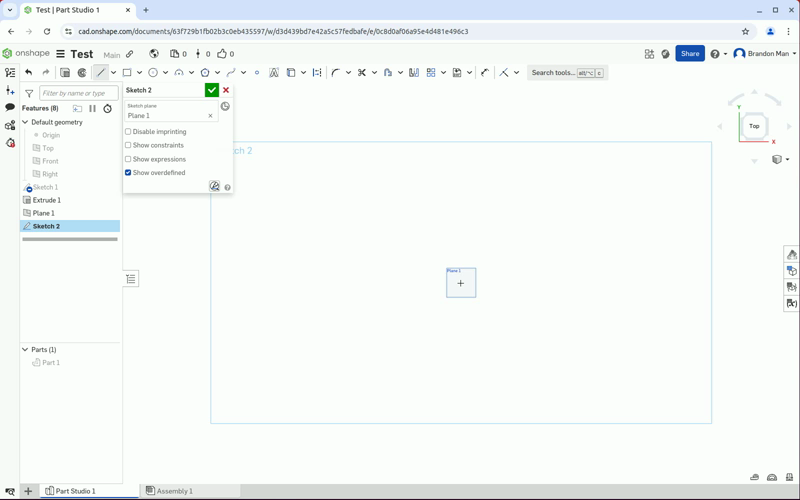
key_up(shift)
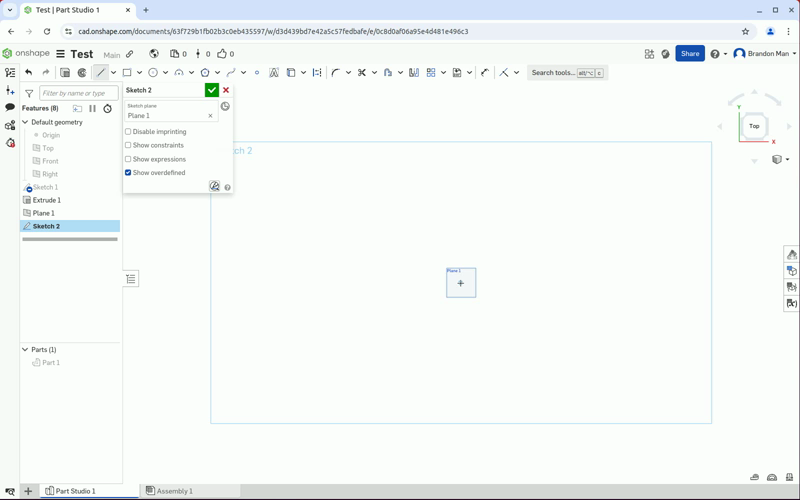
key_down(shift)
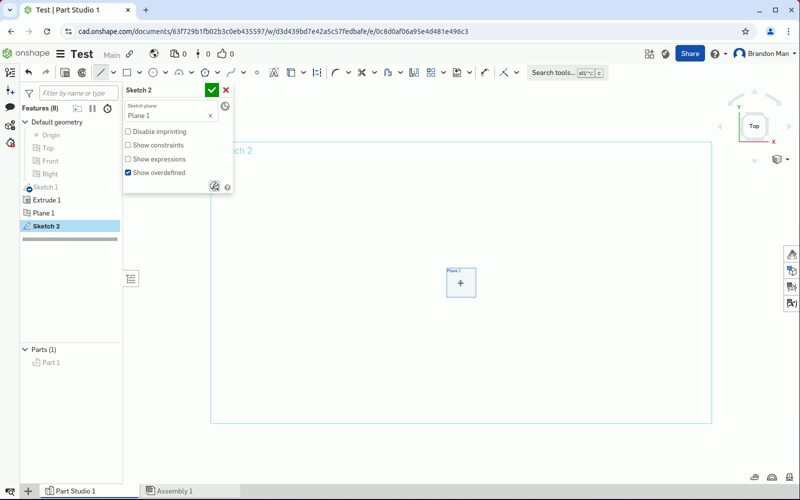
mouse_move(490, 282)
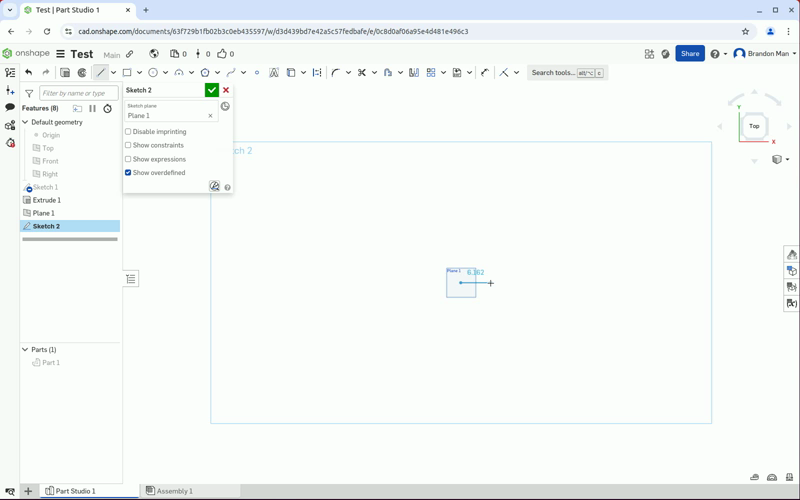
mouse_move(483, 282)
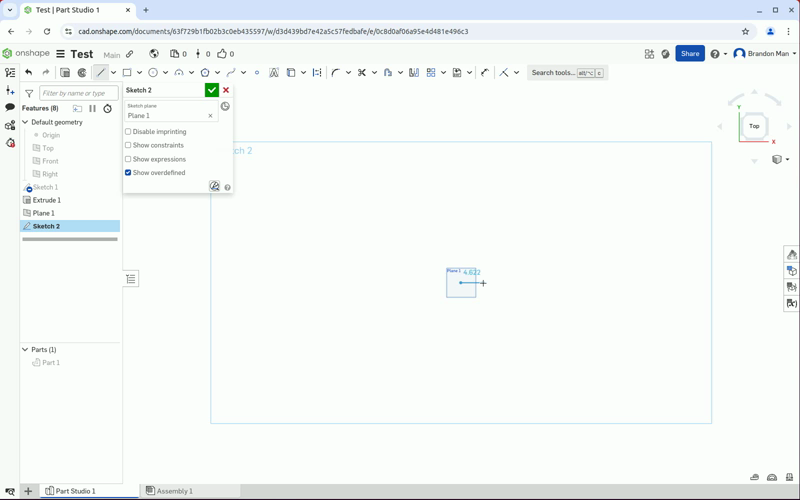
click(483, 282)
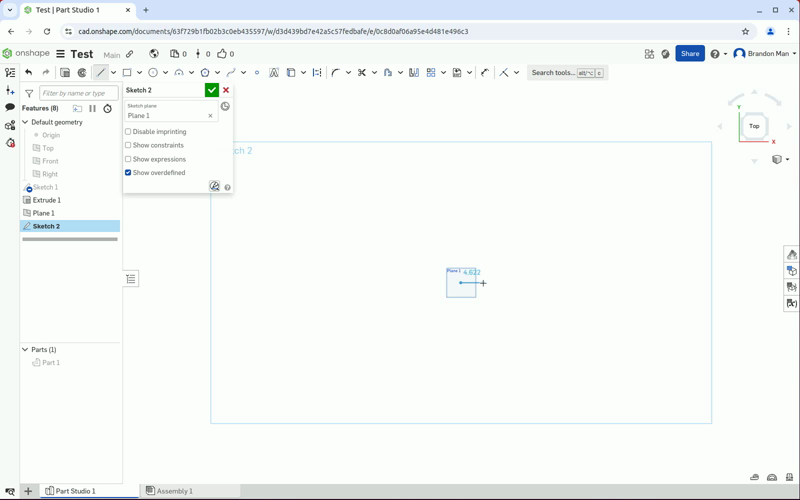
key_up(shift)
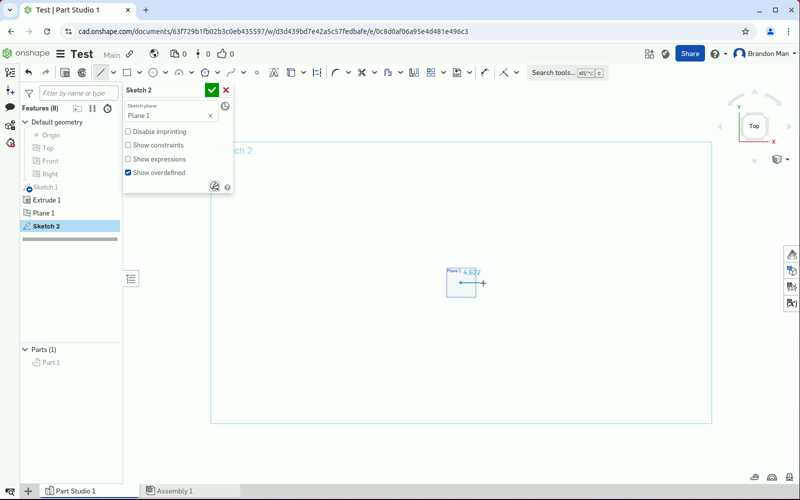
key_down(shift)
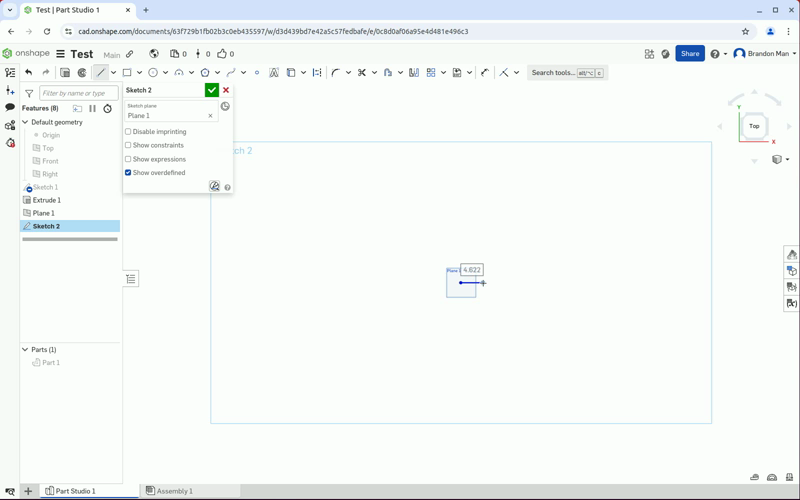
mouse_move(483, 170)
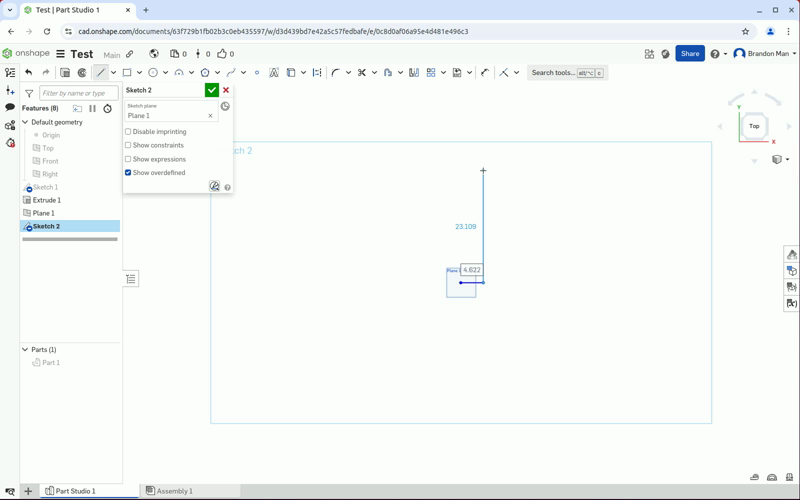
click(483, 170)
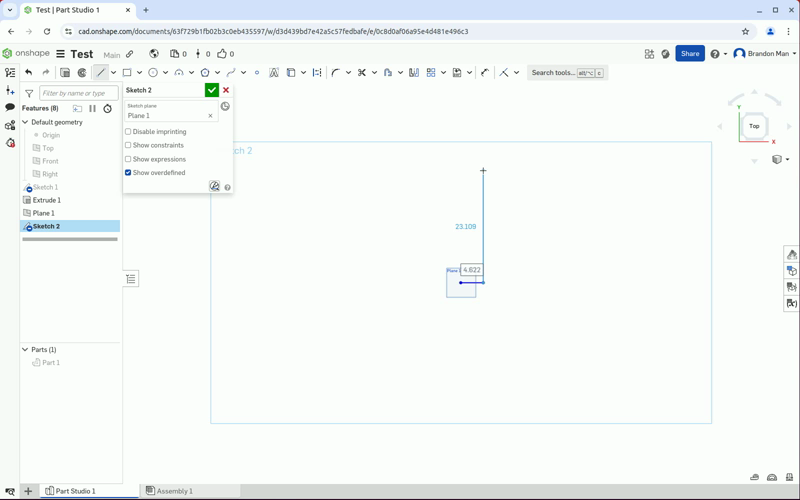
key_up(shift)
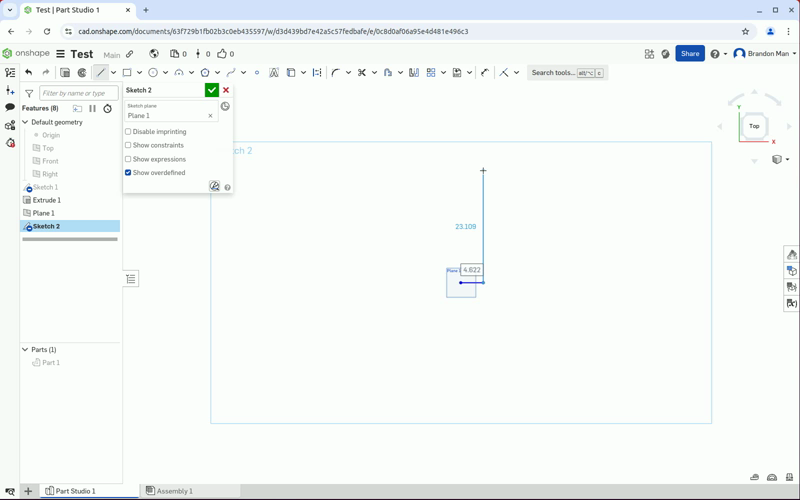
key_down(shift)
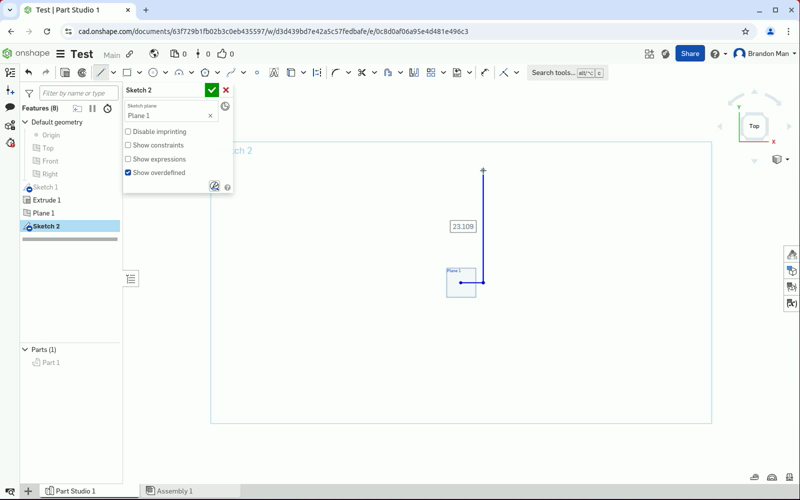
mouse_move(513, 170)
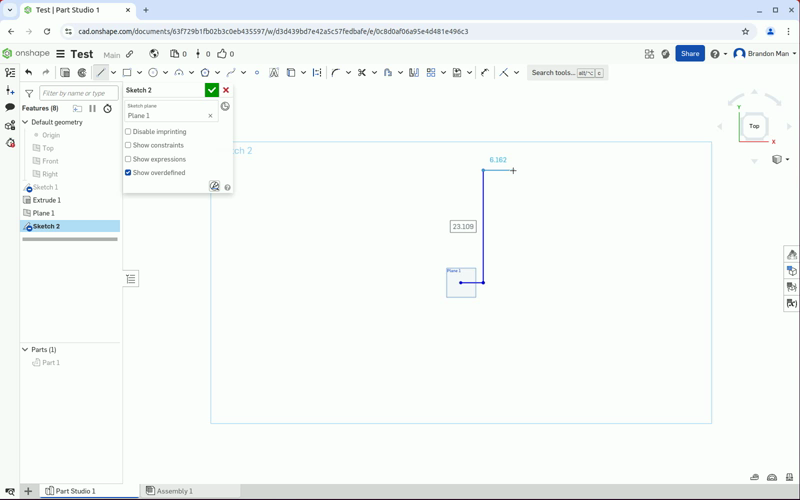
mouse_move(460, 170)
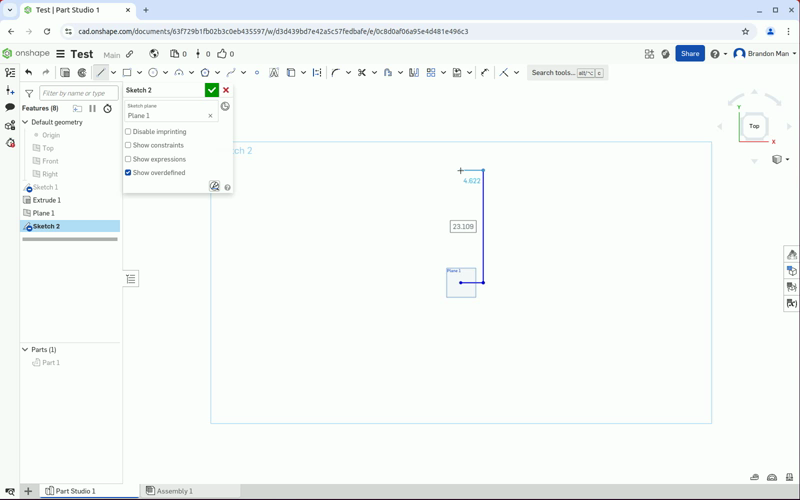
click(460, 170)
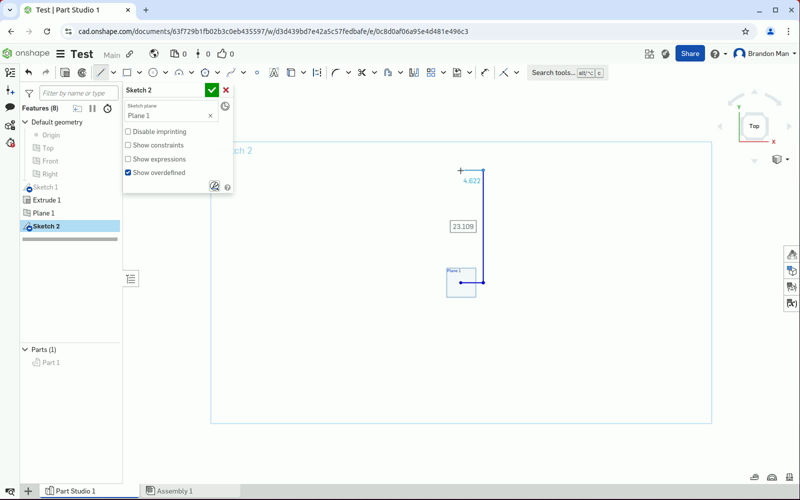
key_up(shift)
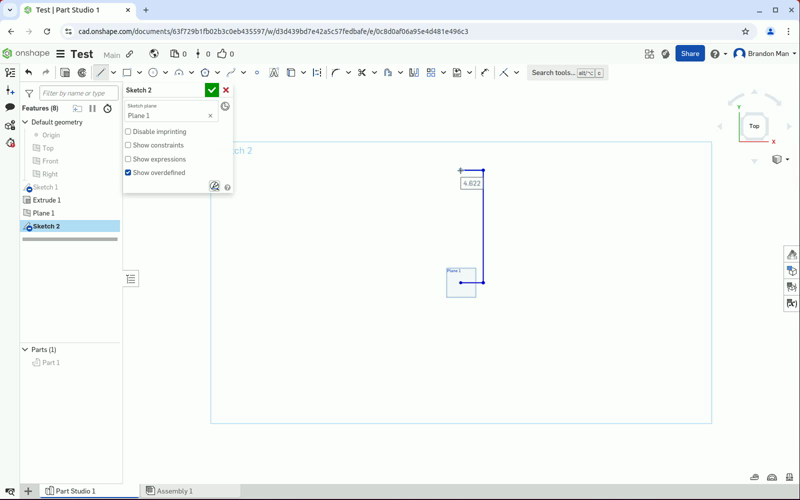
key_down(shift)
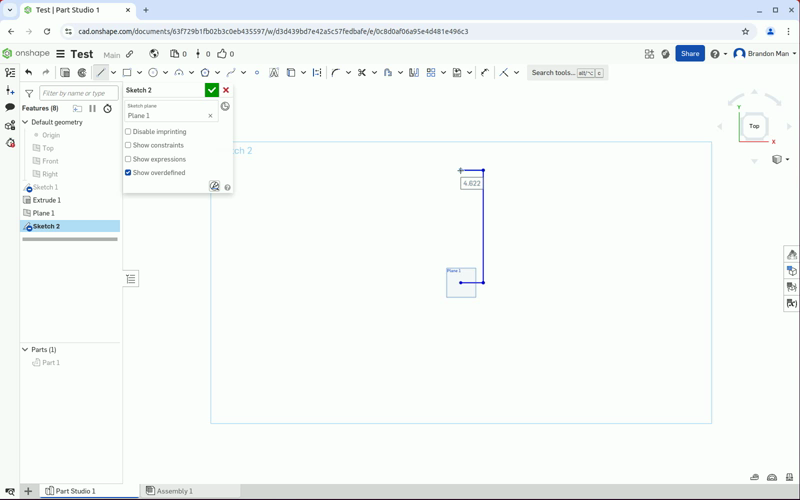
mouse_move(460, 282)
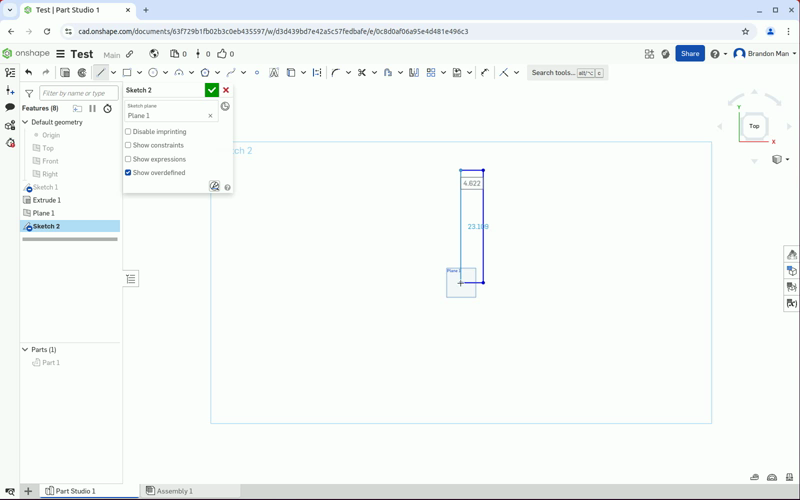
key_up(shift)
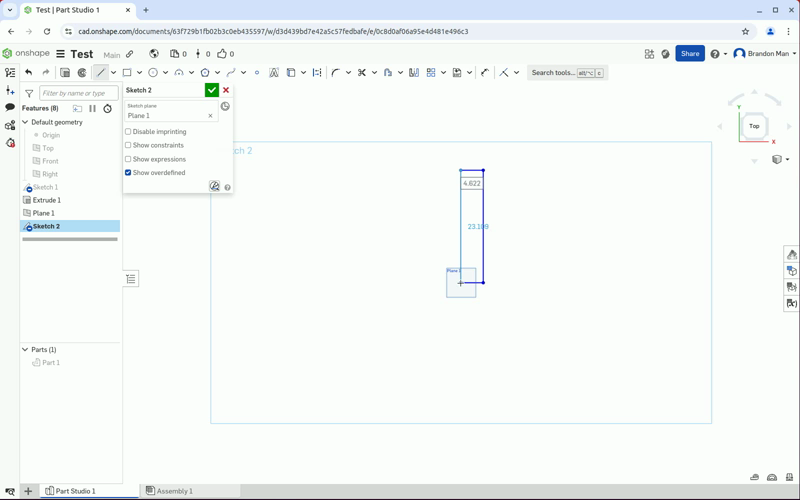
click(460, 282)
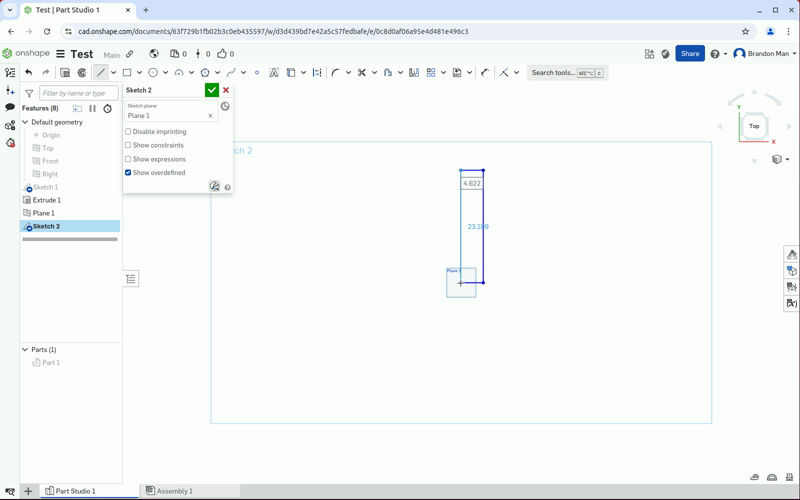
key(esc)
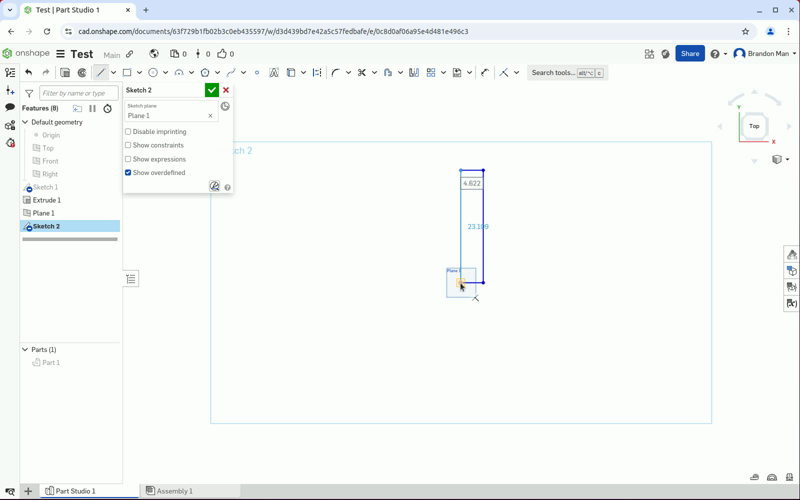
mouse_move(476, 269)
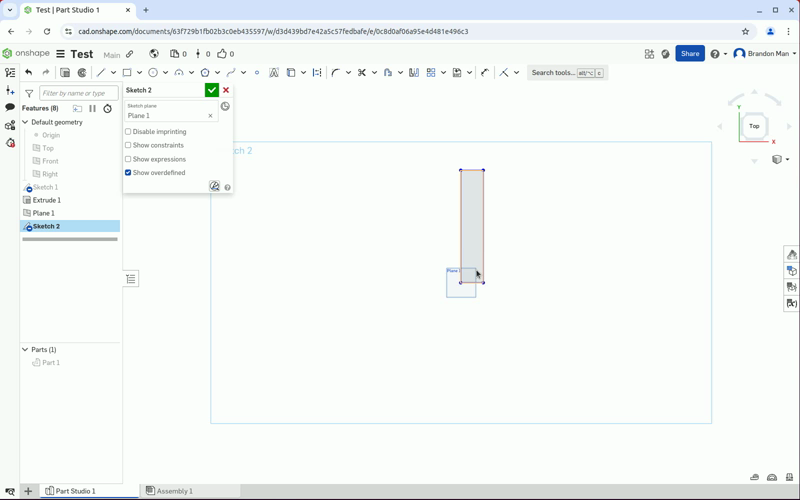
click(476, 269)
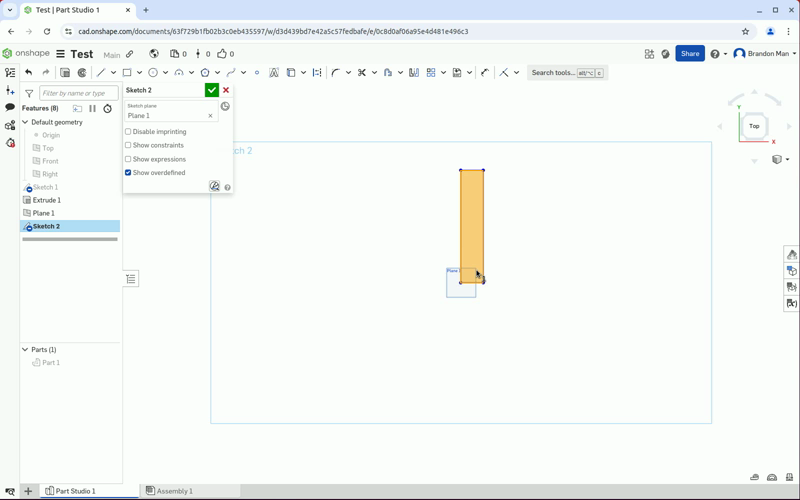
mouse_move(73, 352)
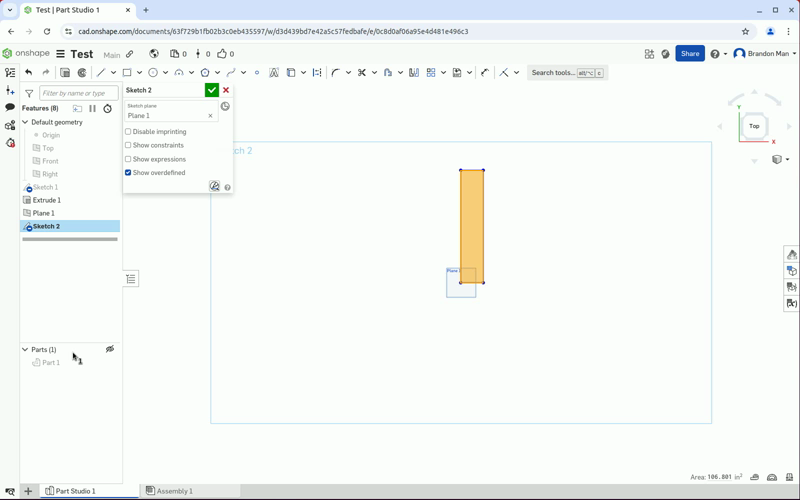
key(shift+y)
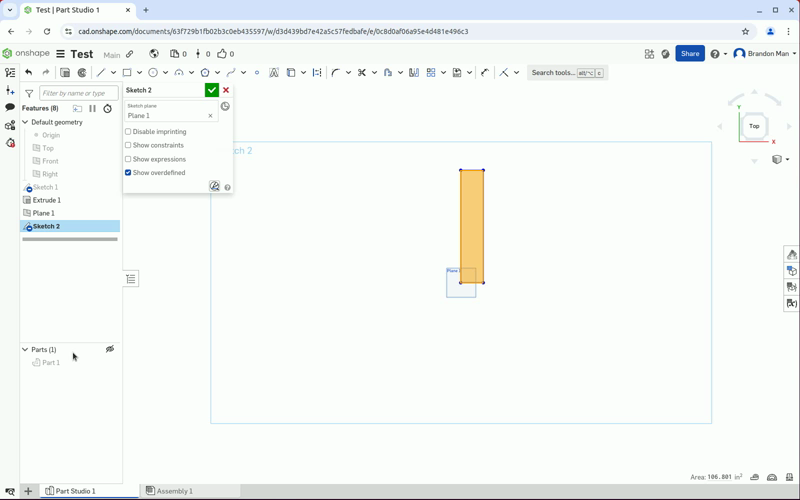
key(shift+e)
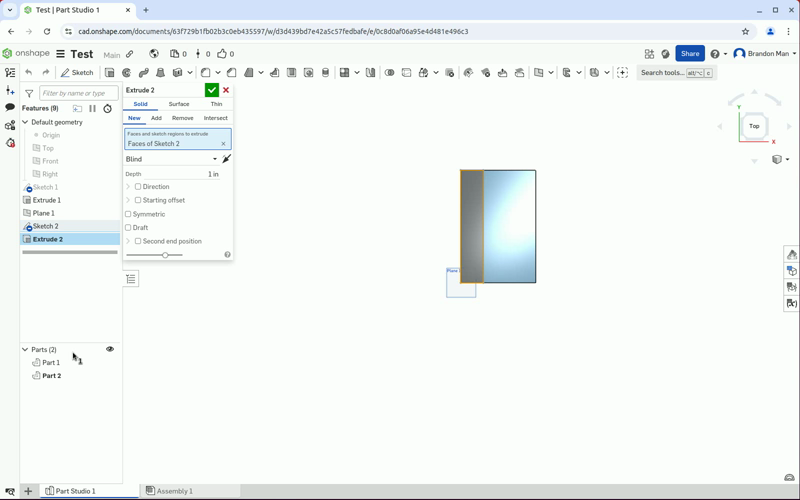
mouse_move(143, 106)
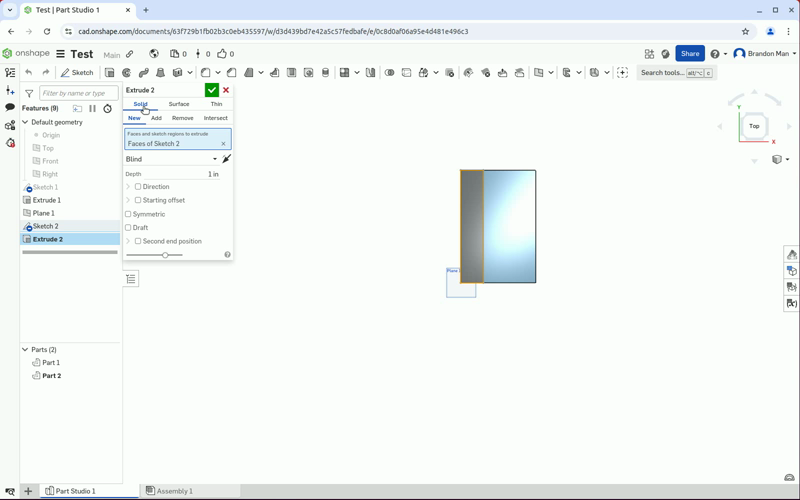
click(143, 106)
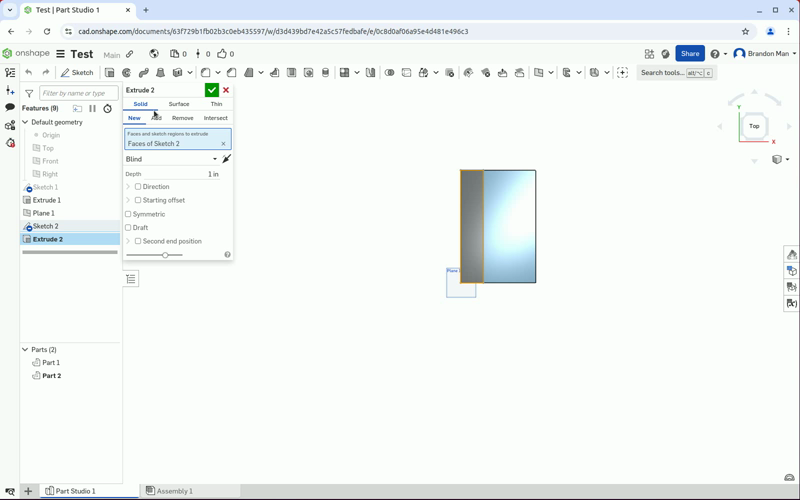
mouse_move(186, 120)
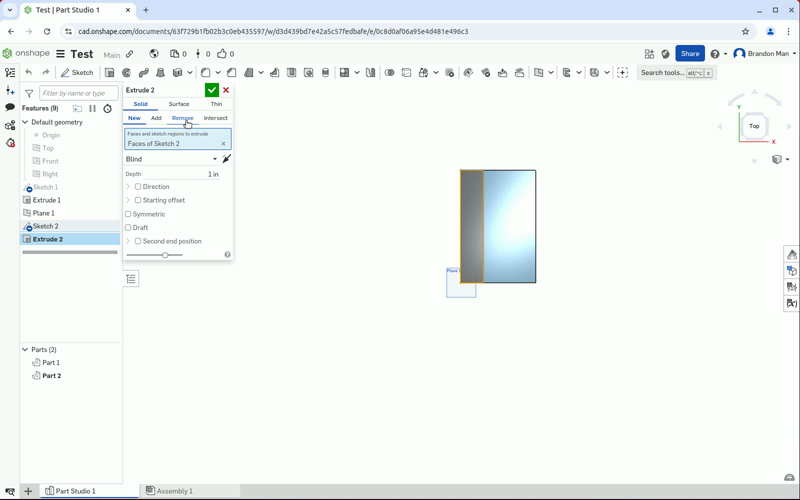
click(186, 120)
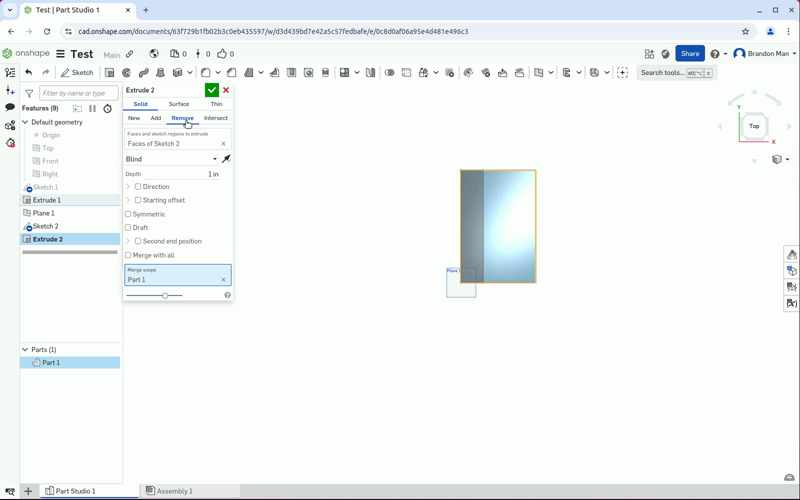
key(tab, 4)
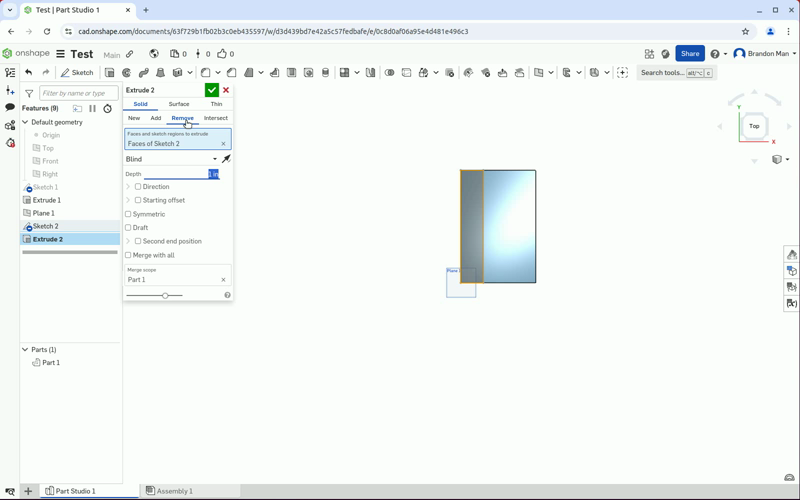
text(4.574)
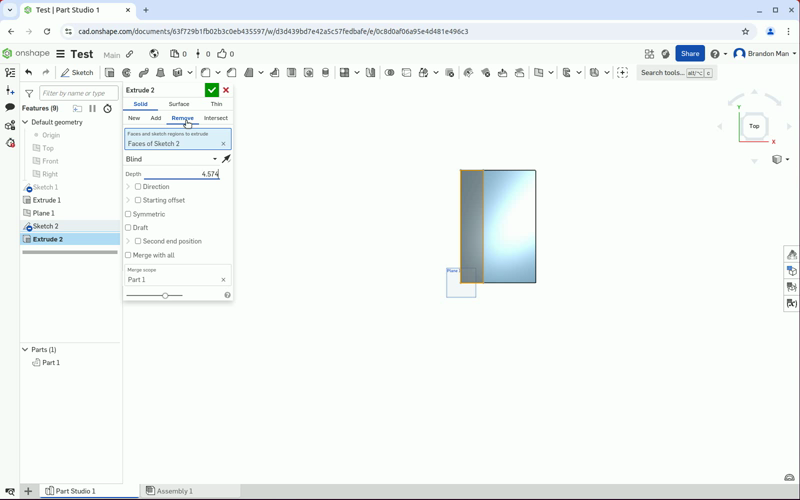
key(tab, 6)
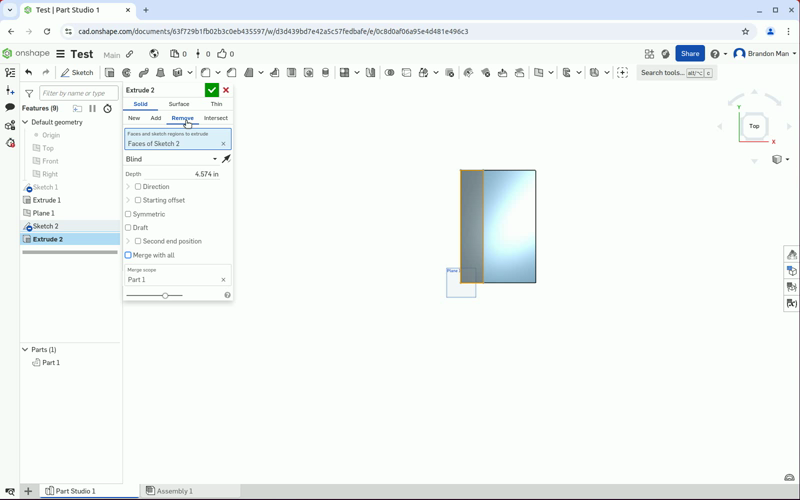
key(space)
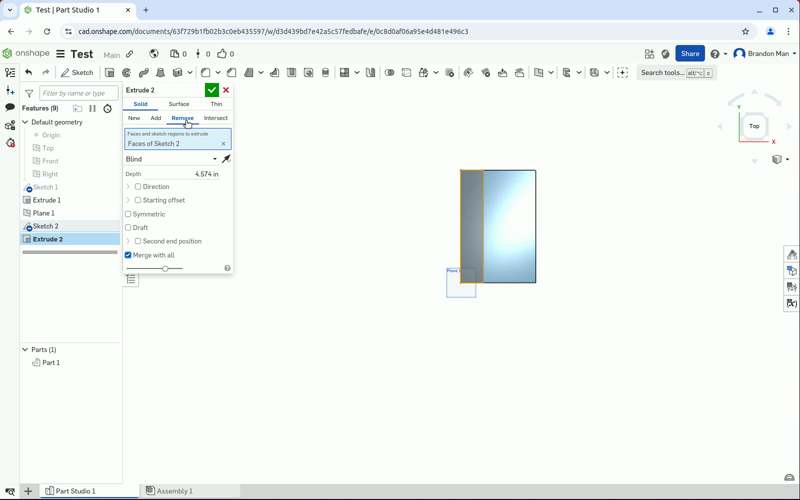
key(enter)
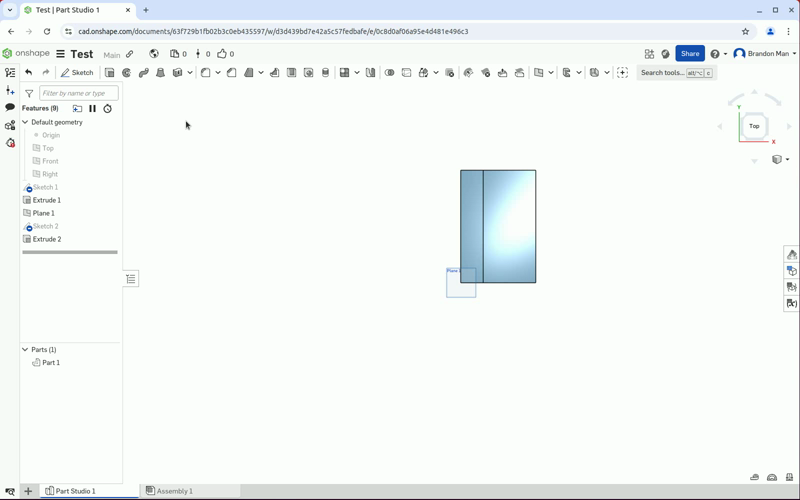
key(shift+h)
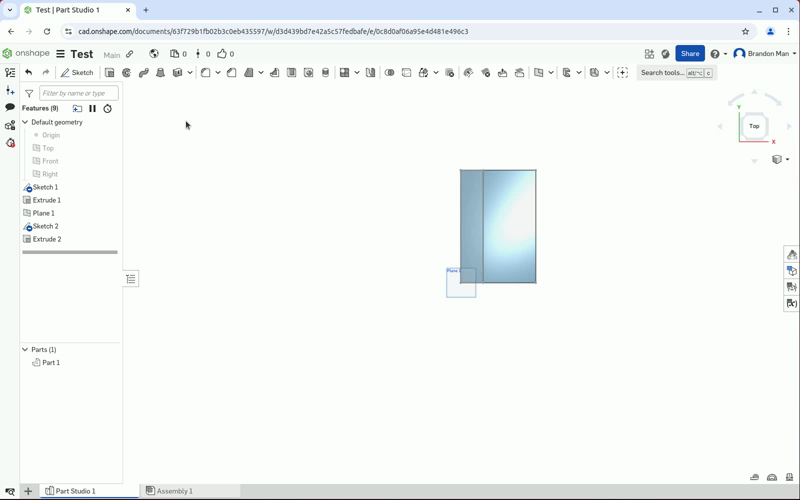
key(shift+h)
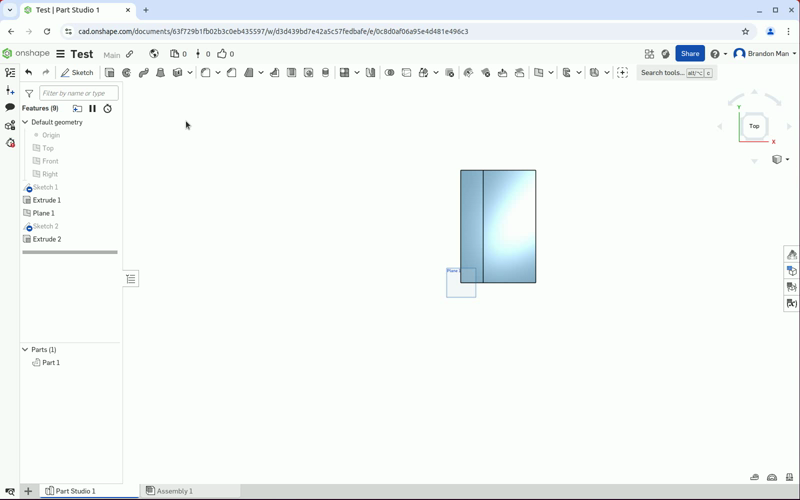
mouse_move(73, 189)
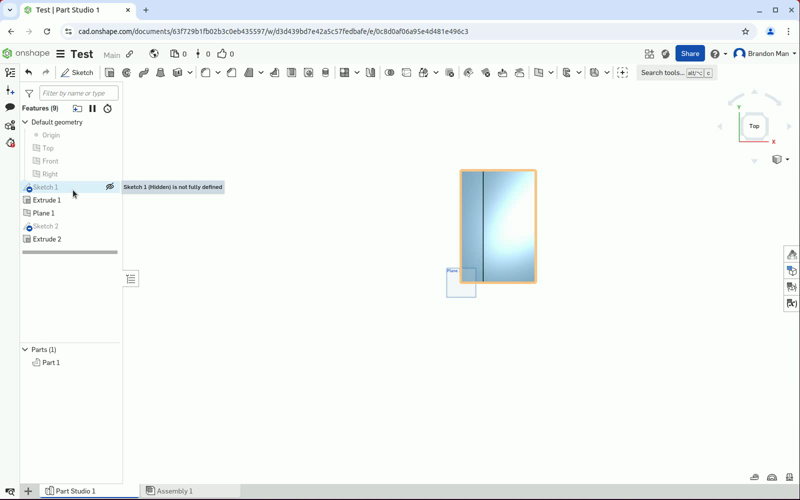
click(73, 189)
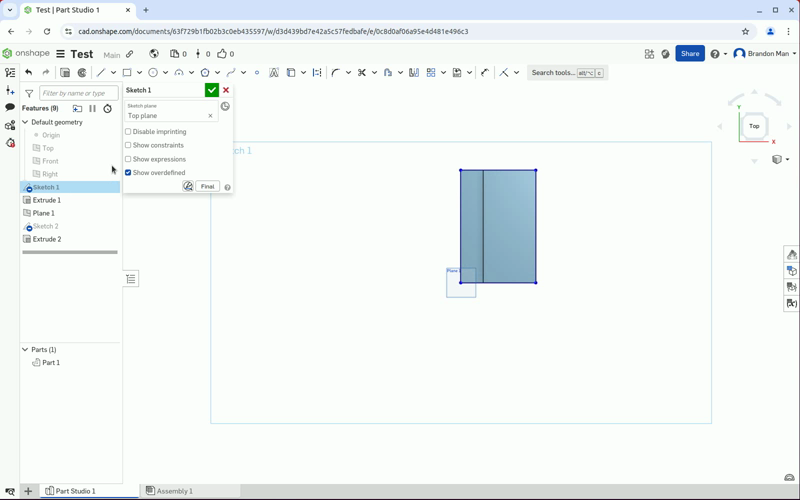
mouse_move(229, 92)
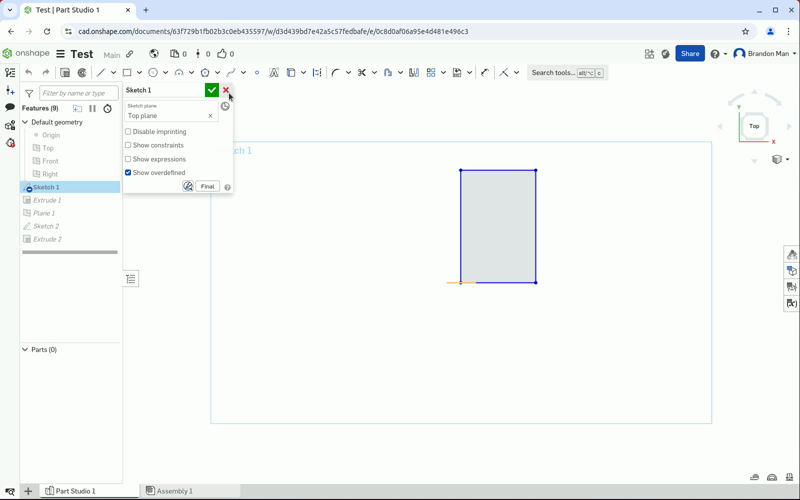
click(229, 92)
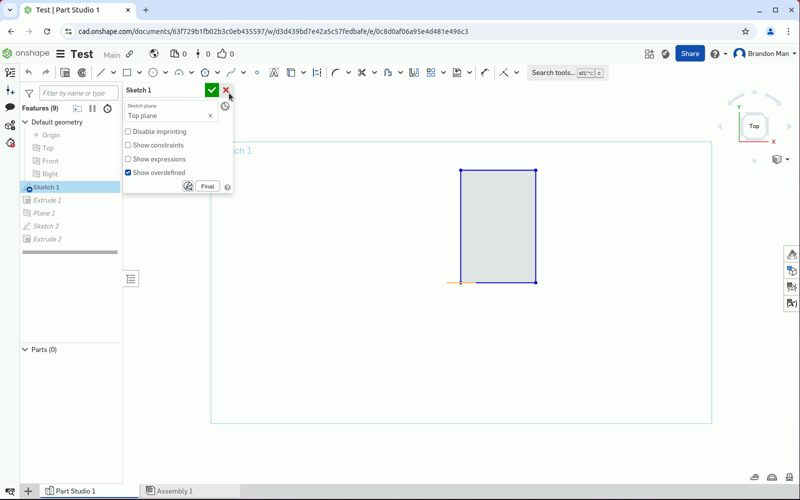
key(shift+s)
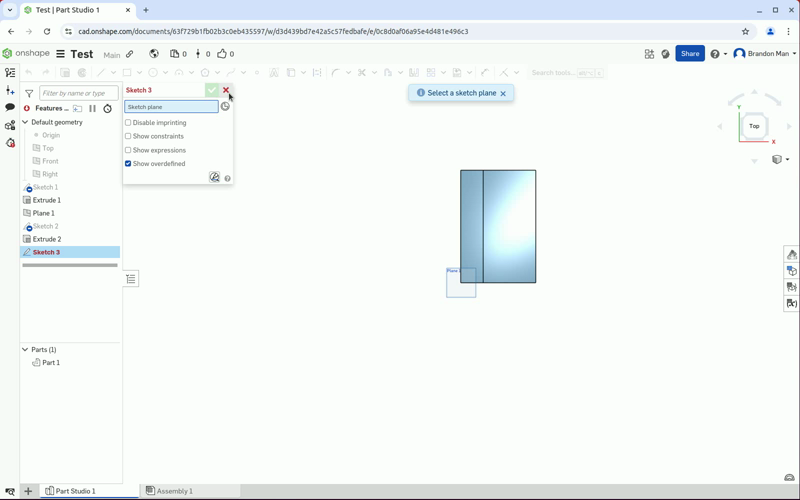
mouse_move(73, 215)
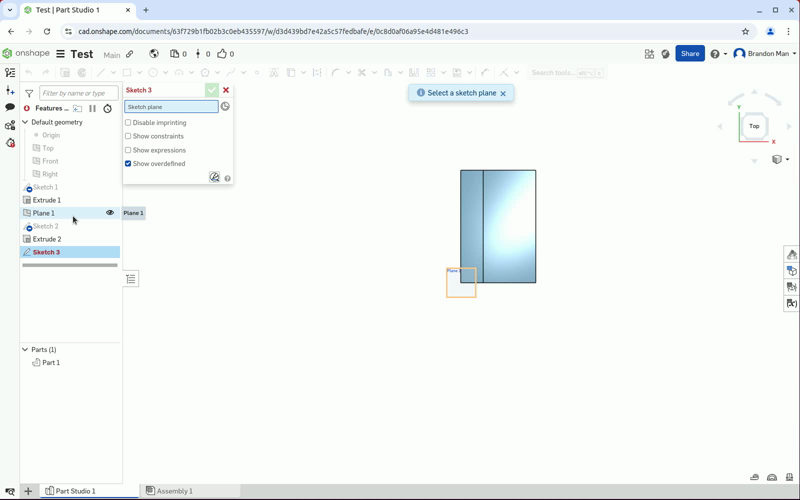
click(73, 215)
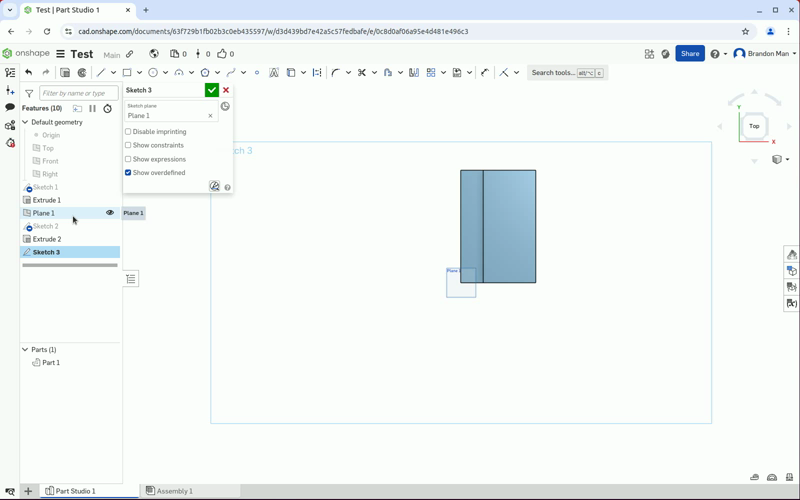
mouse_move(73, 352)
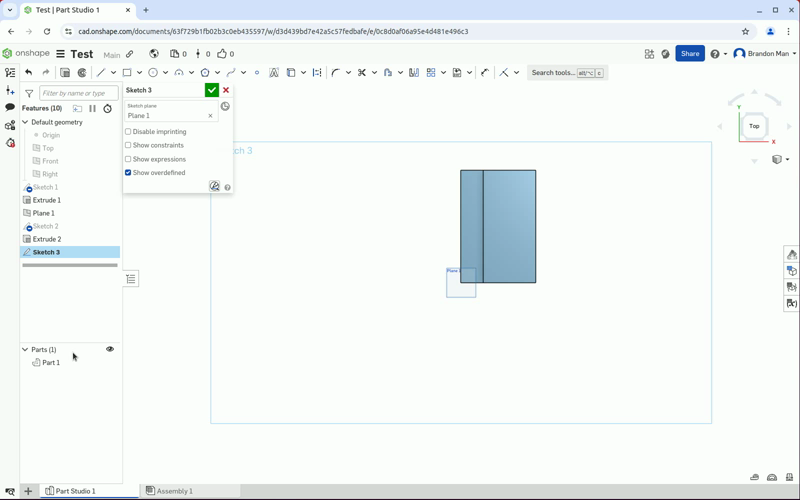
key(y)
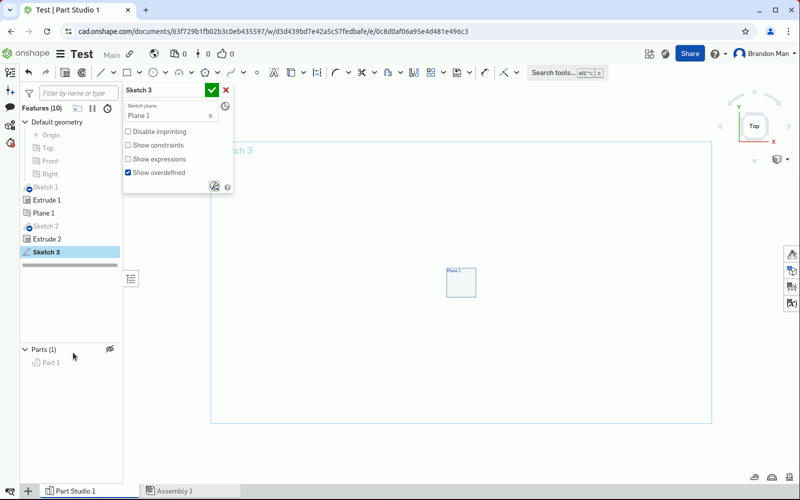
key(c)
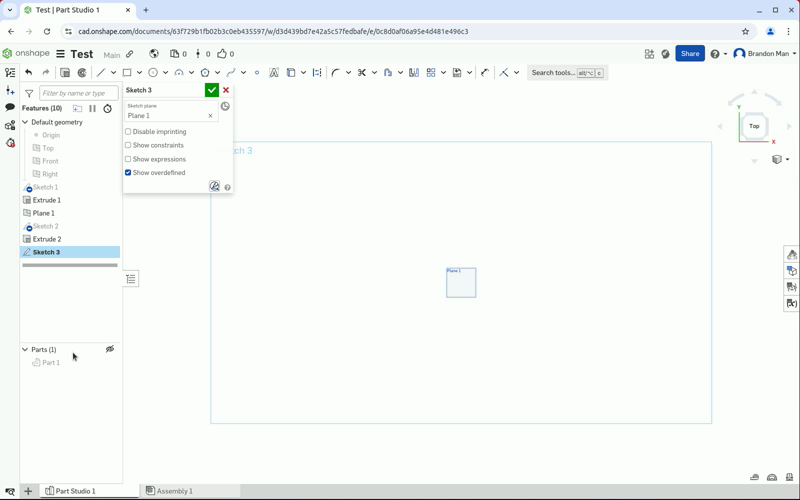
key_down(shift)
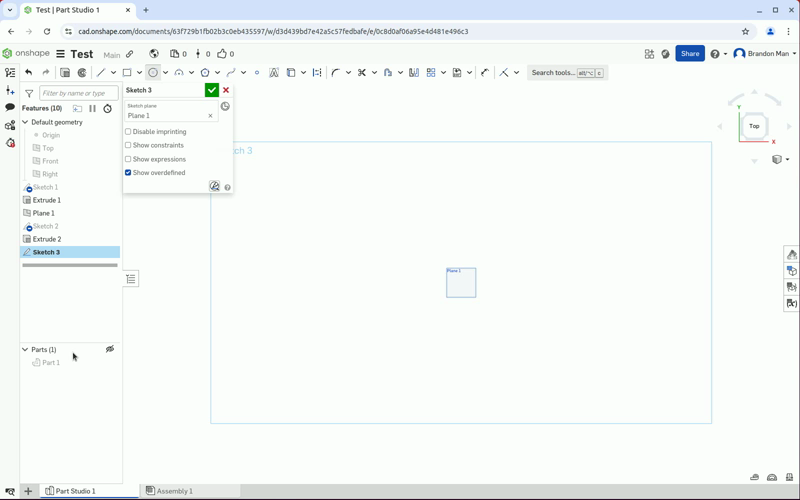
mouse_move(510, 226)
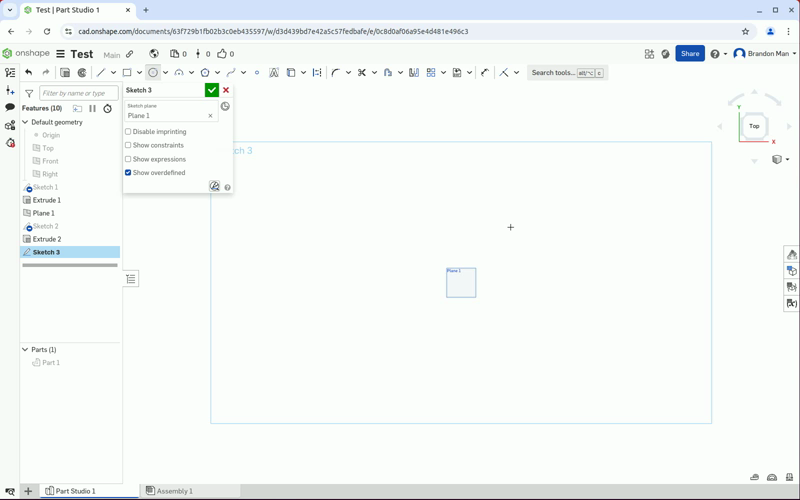
click(510, 226)
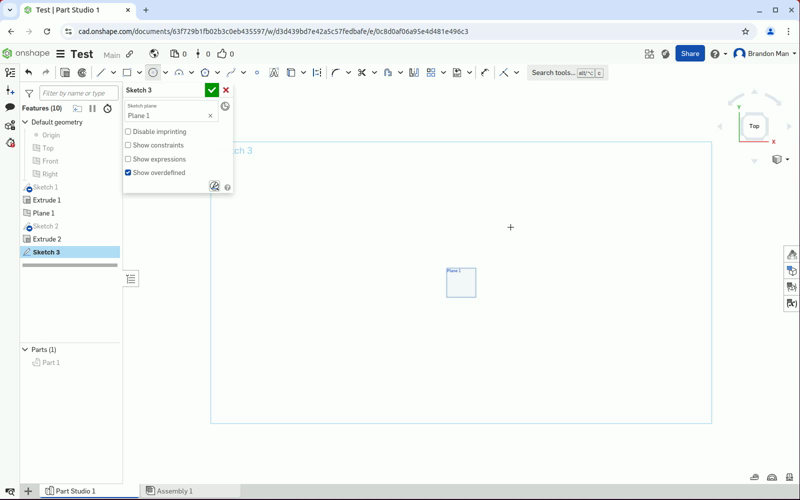
key_up(shift)
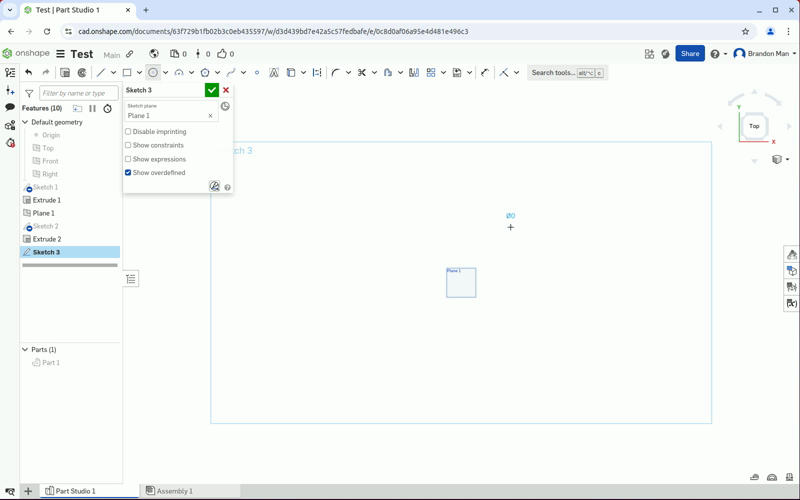
mouse_move(526, 226)
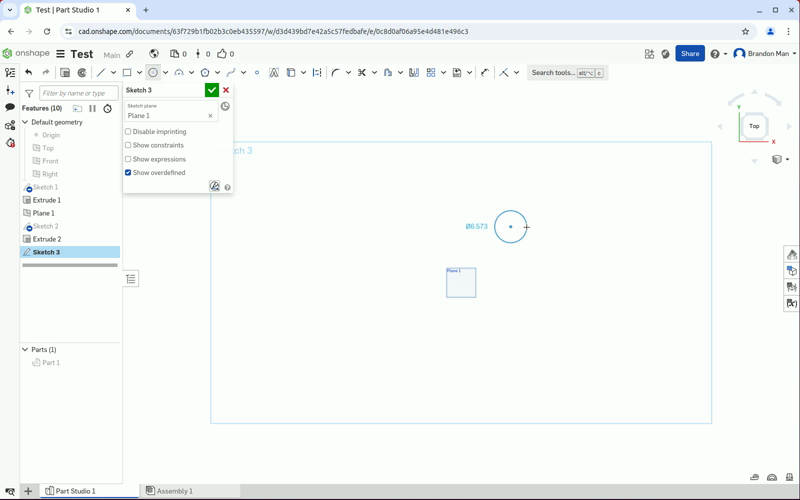
click(526, 226)
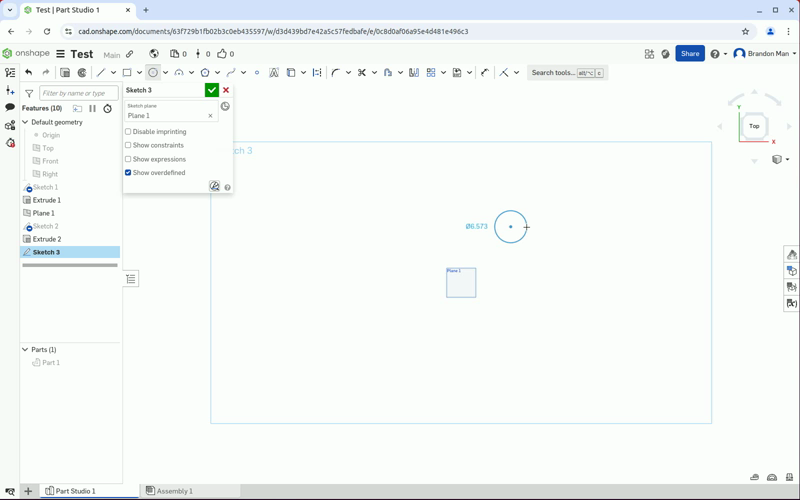
key(esc)
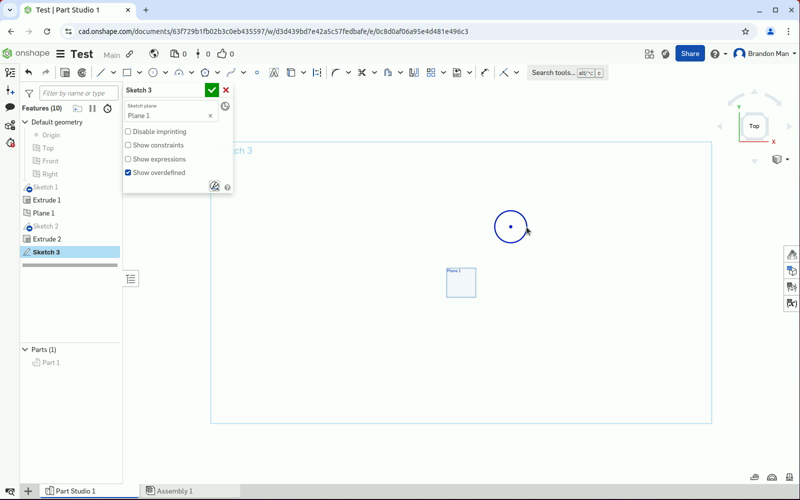
mouse_move(511, 212)
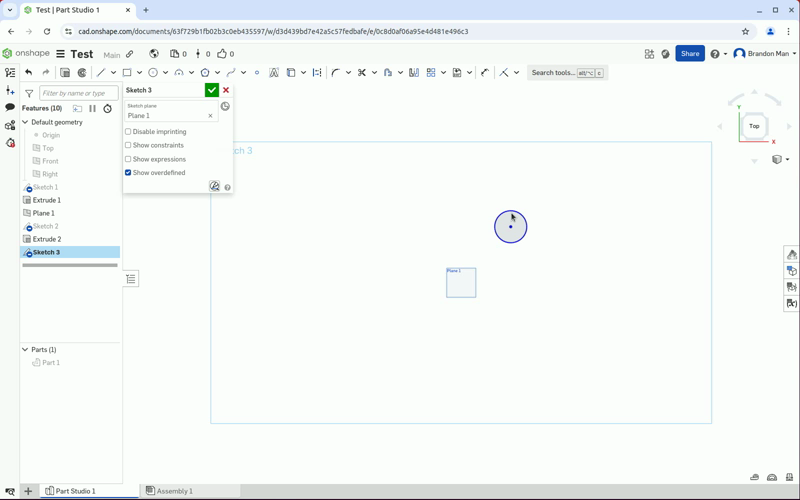
scroll(6)
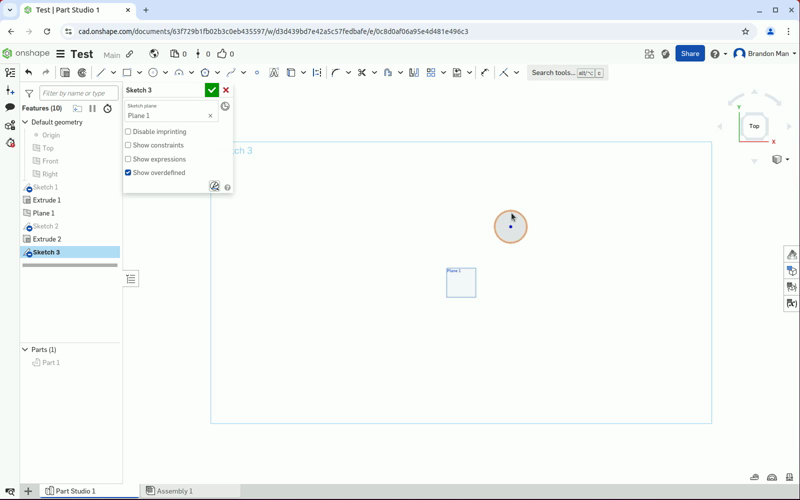
scroll(6)
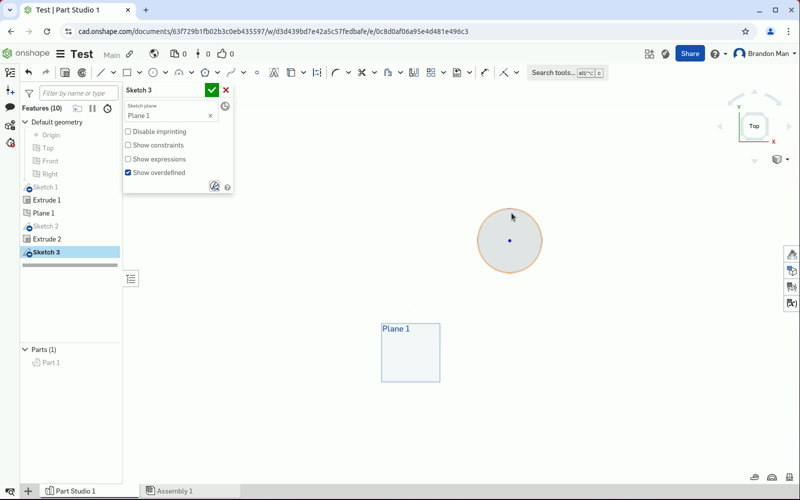
scroll(6)
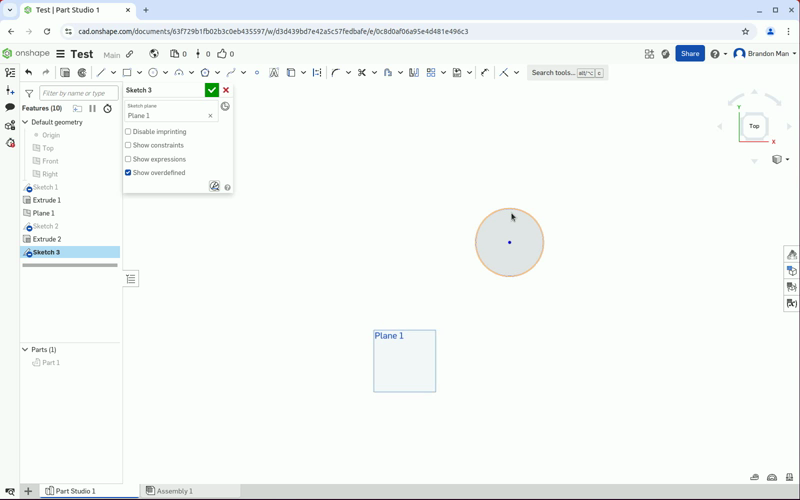
scroll(6)
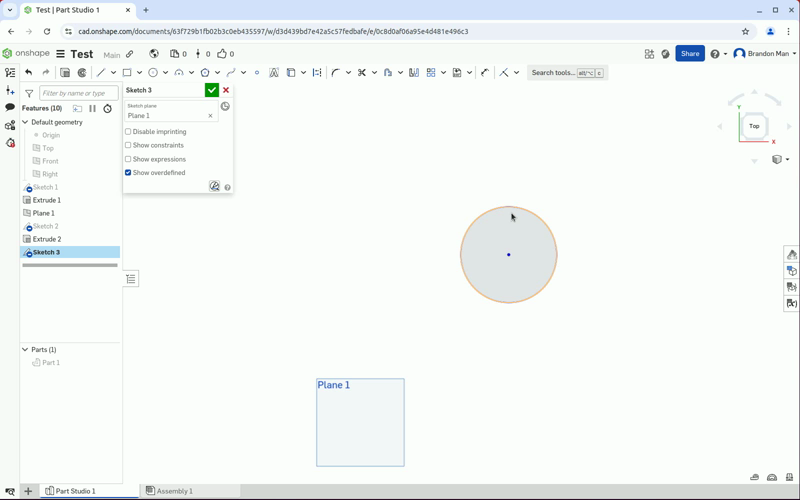
scroll(6)
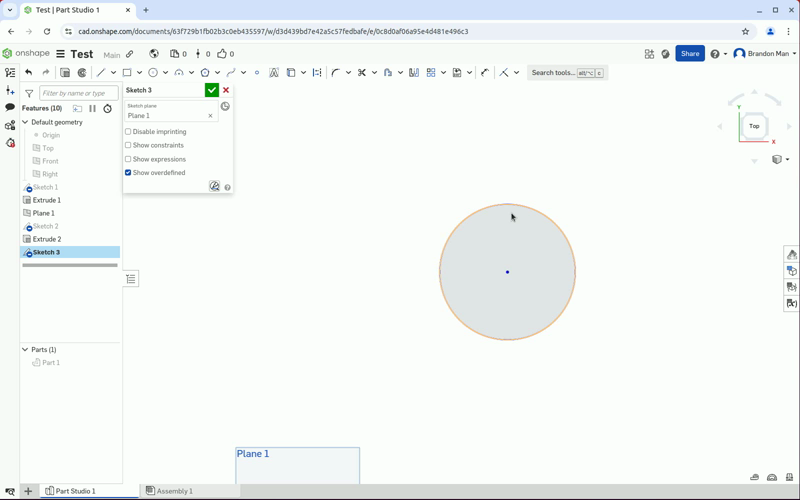
scroll(6)
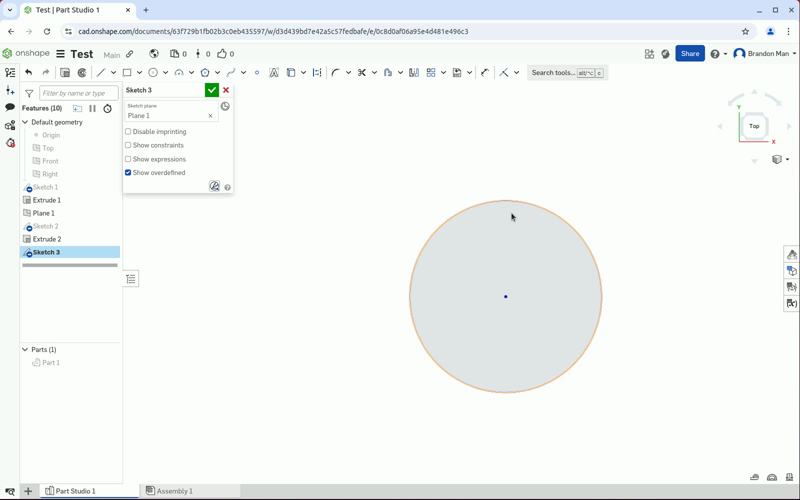
scroll(6)
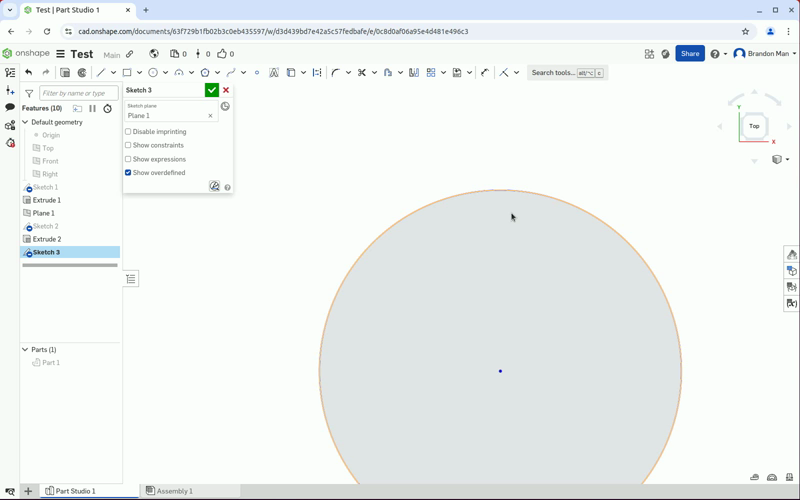
click(511, 212)
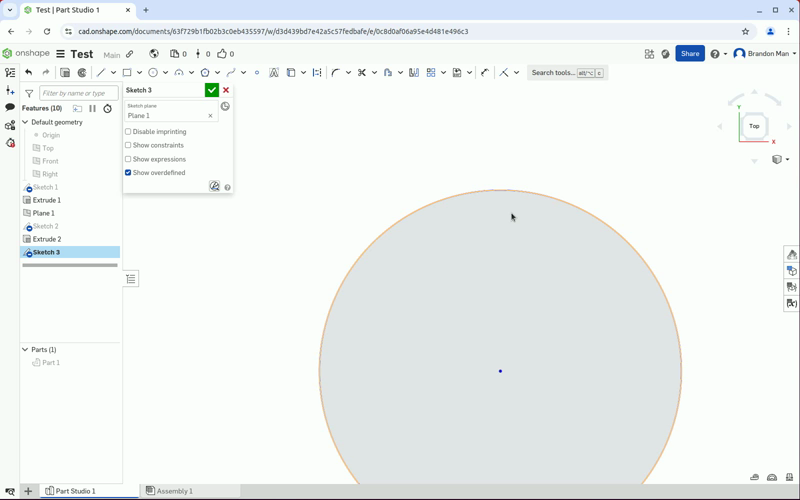
scroll(-6)
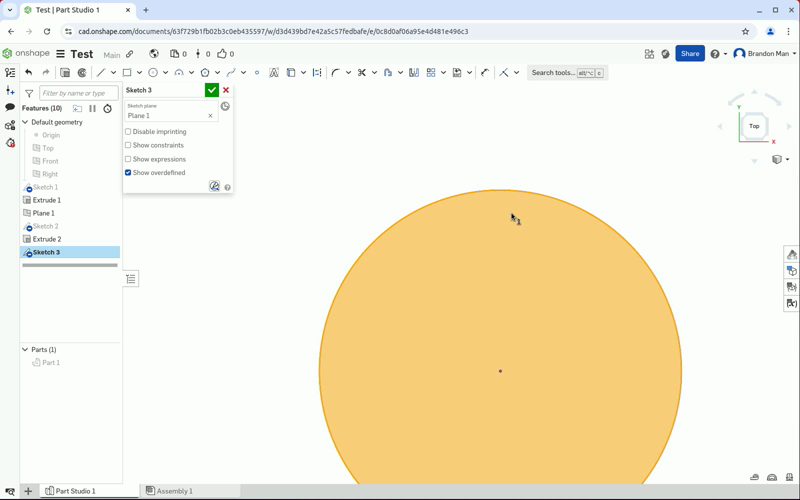
scroll(-6)
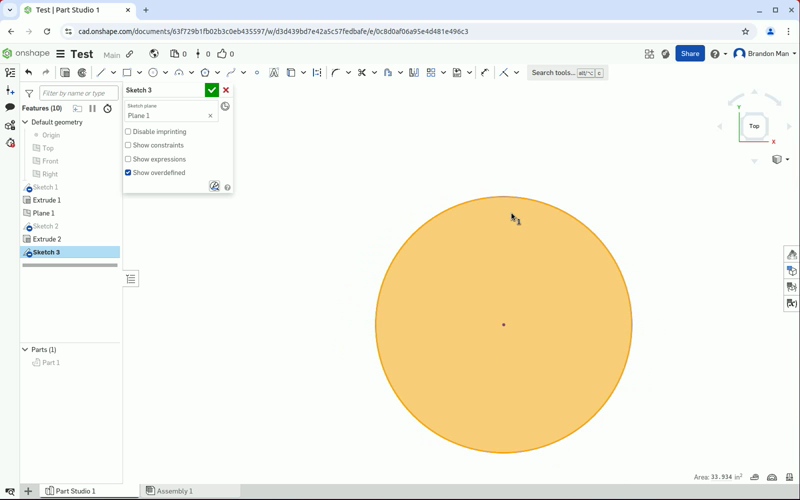
scroll(-6)
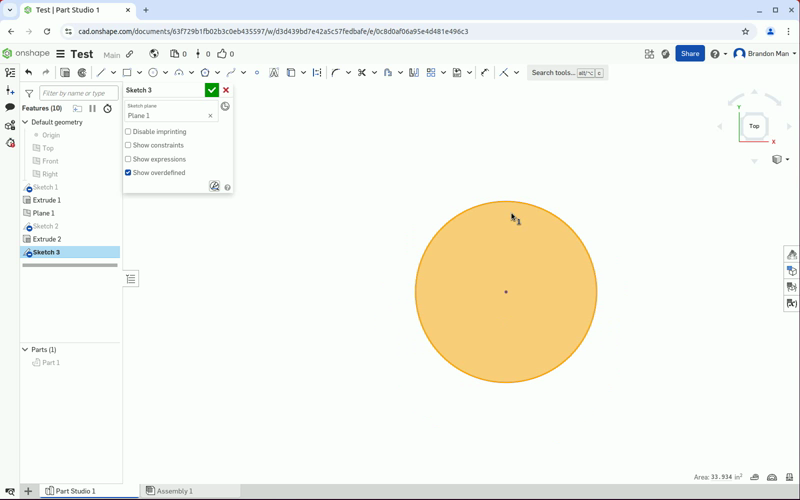
scroll(-6)
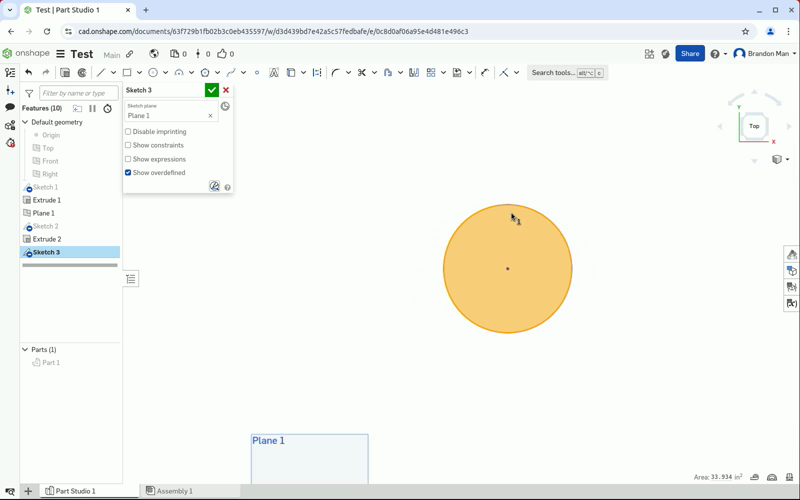
scroll(-6)
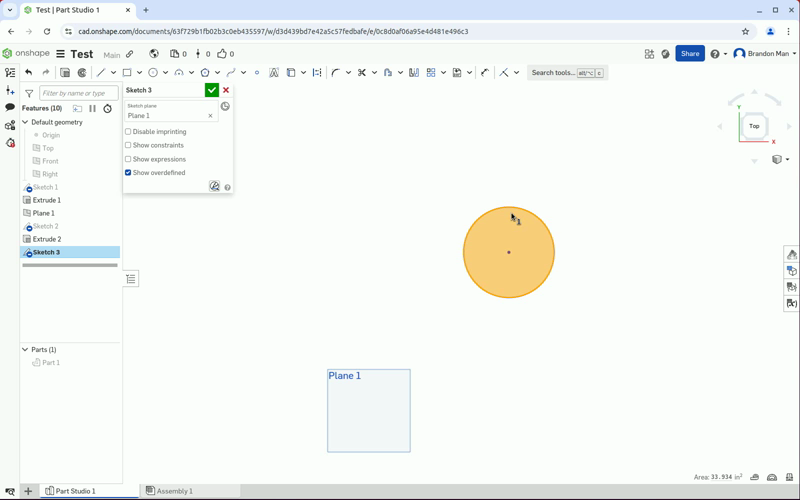
scroll(-6)
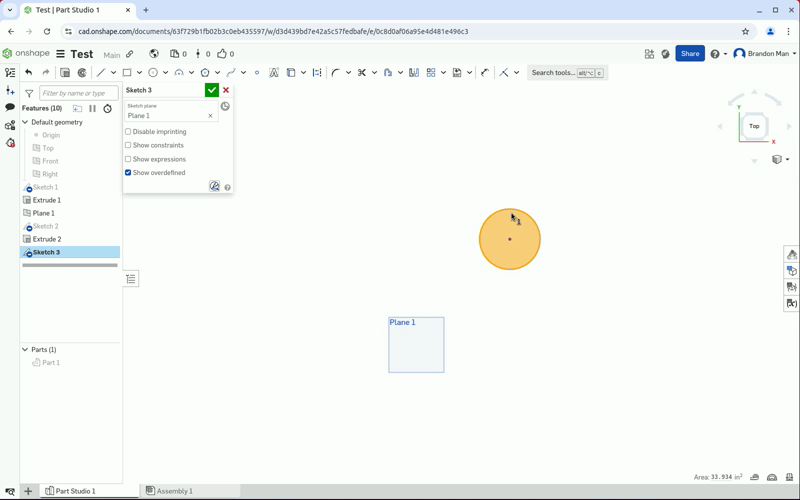
scroll(-6)
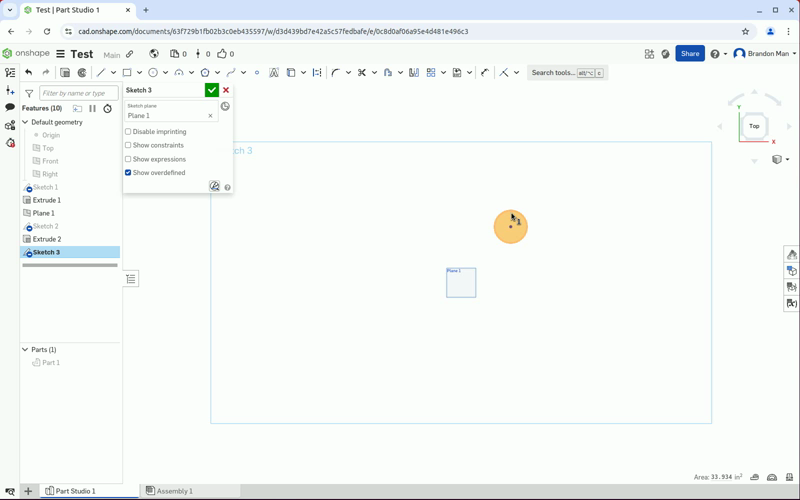
mouse_move(73, 352)
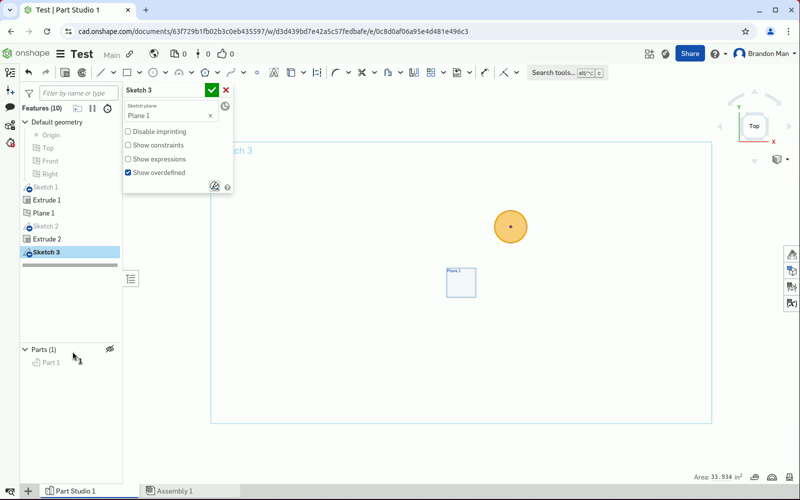
key(shift+y)
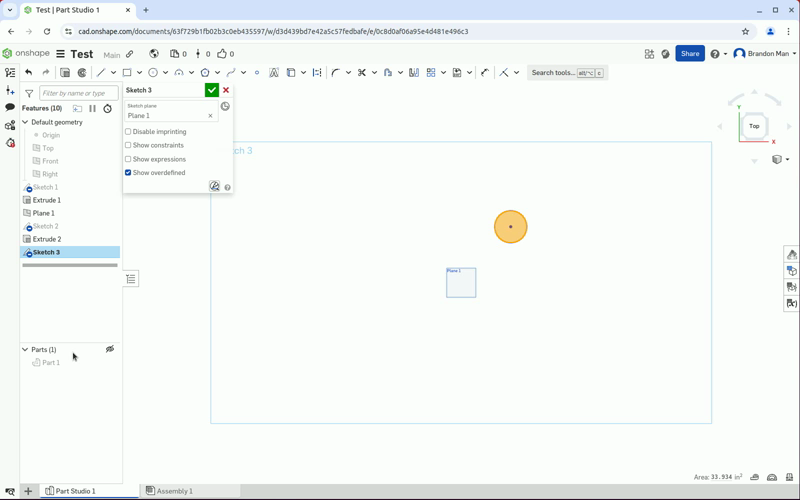
key(shift+e)
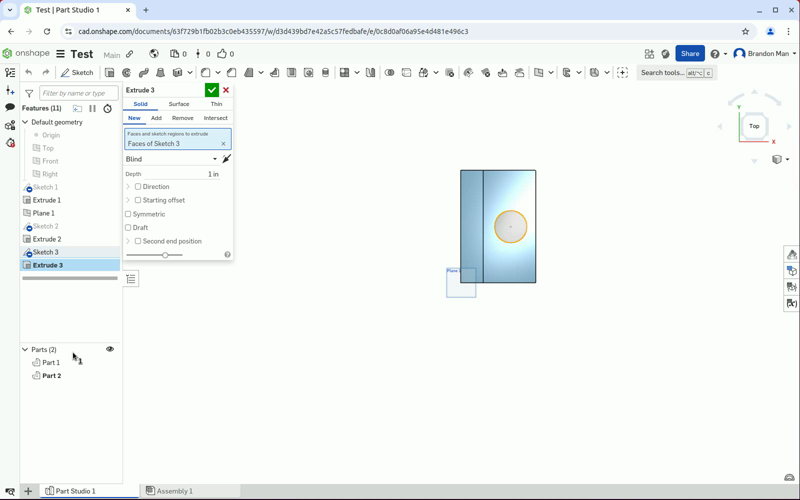
mouse_move(143, 106)
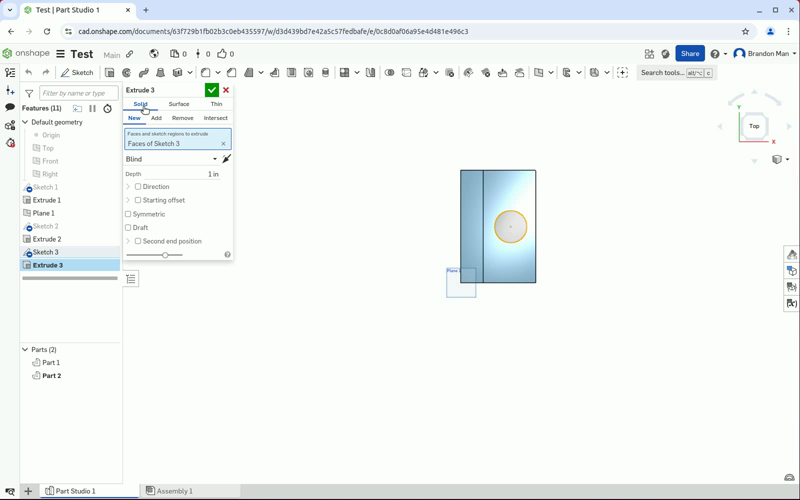
click(143, 106)
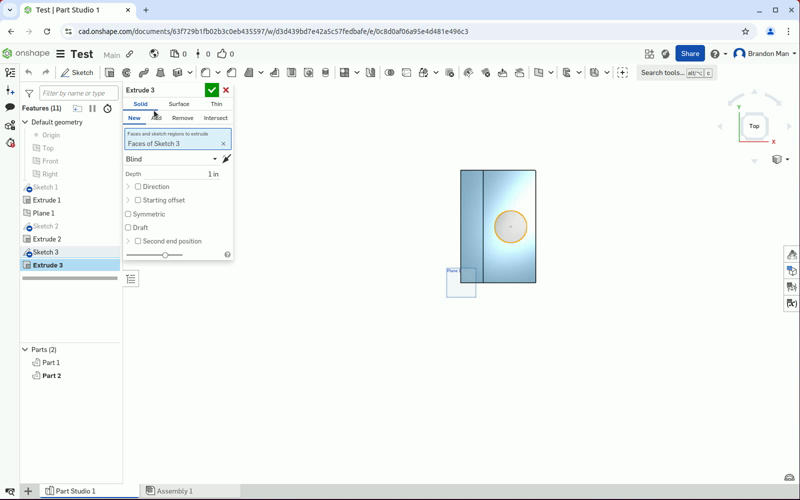
mouse_move(186, 120)
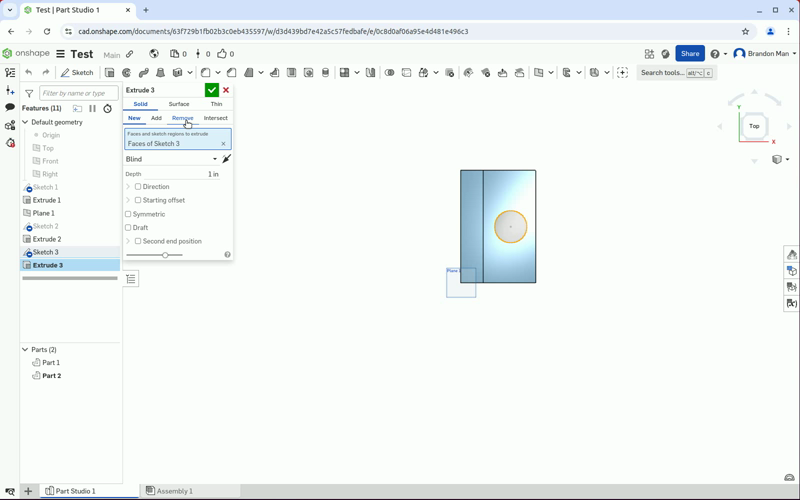
click(186, 120)
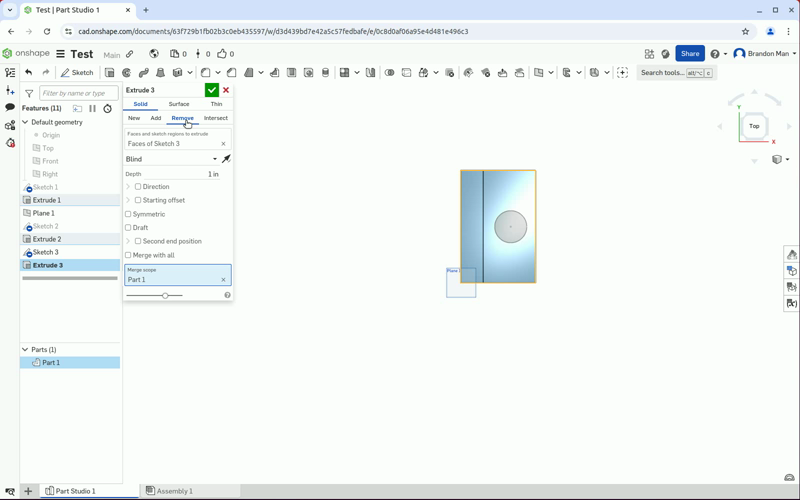
key(tab, 4)
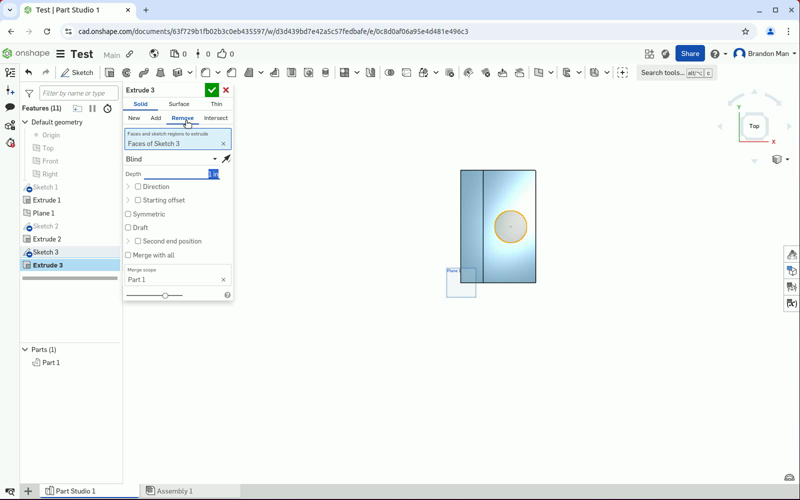
text(30.811)
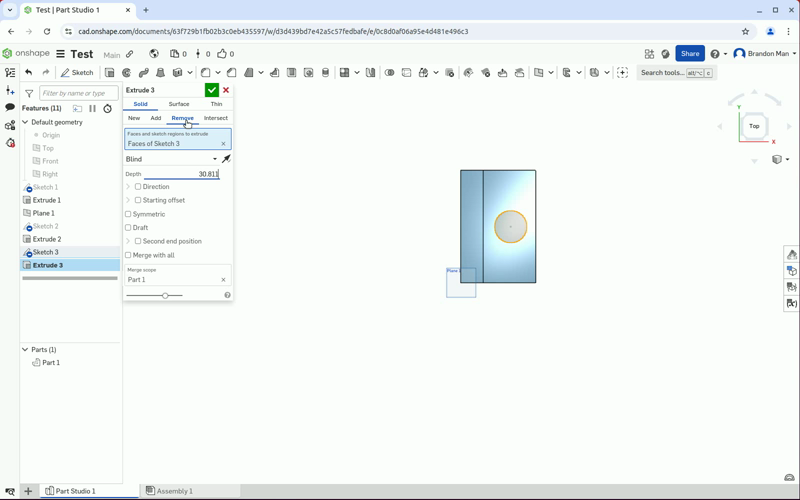
key(tab, 6)
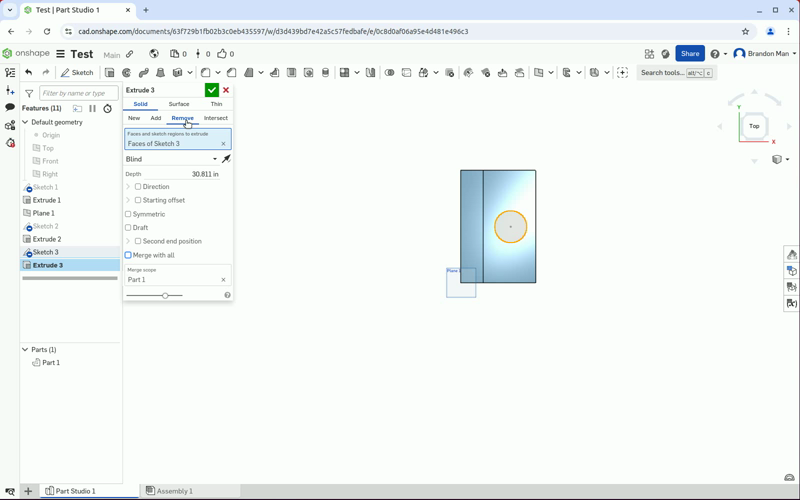
key(space)
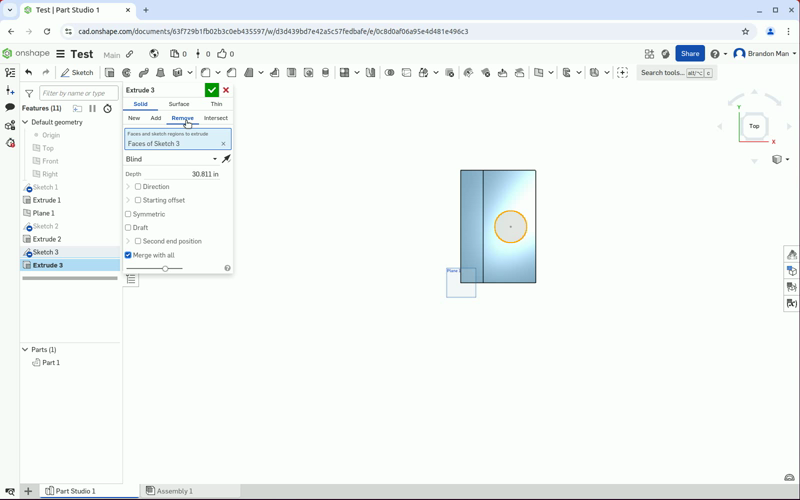
key(enter)
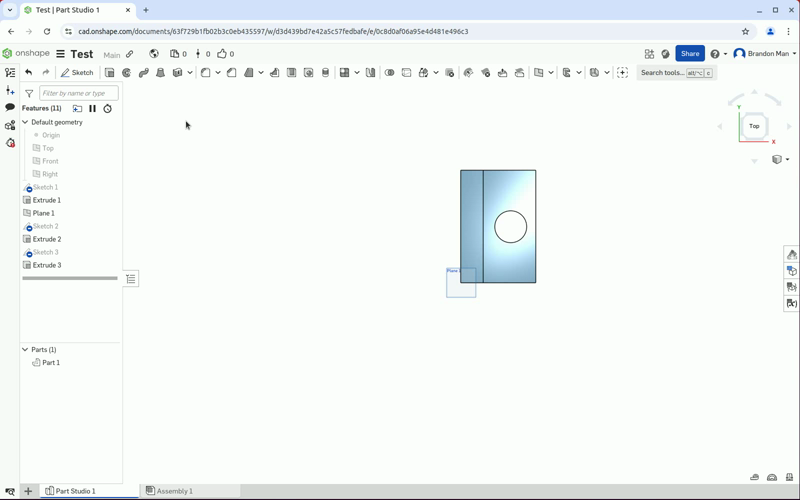
key(shift+h)
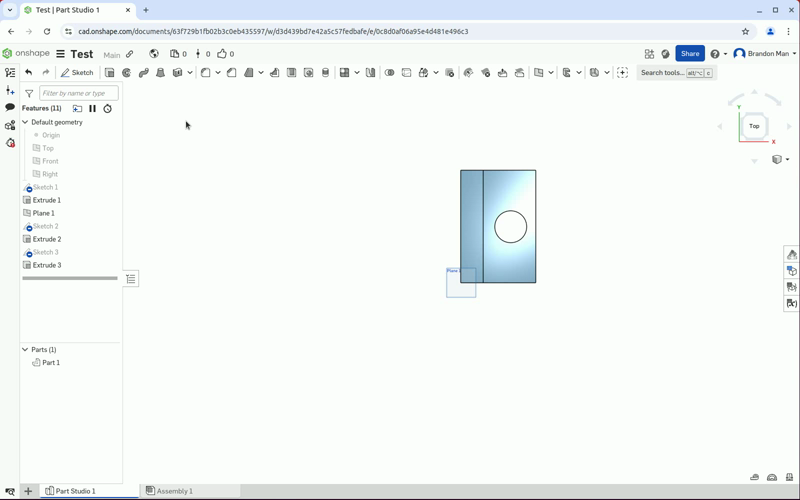
key(shift+h)
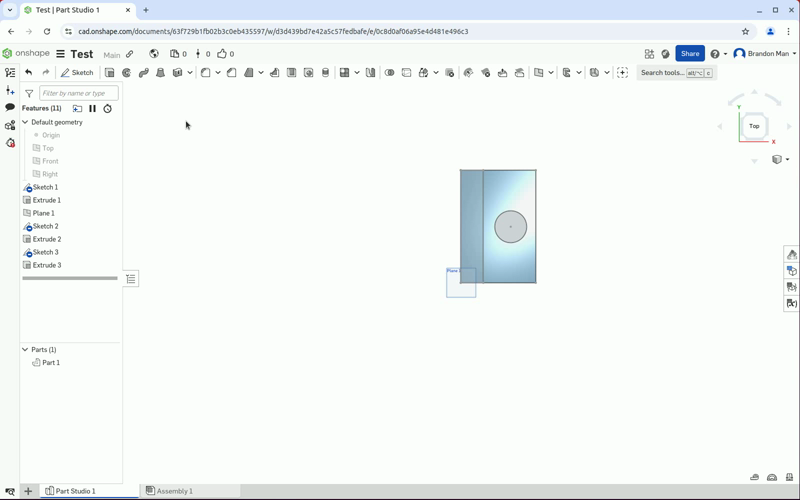
key(shift+7)
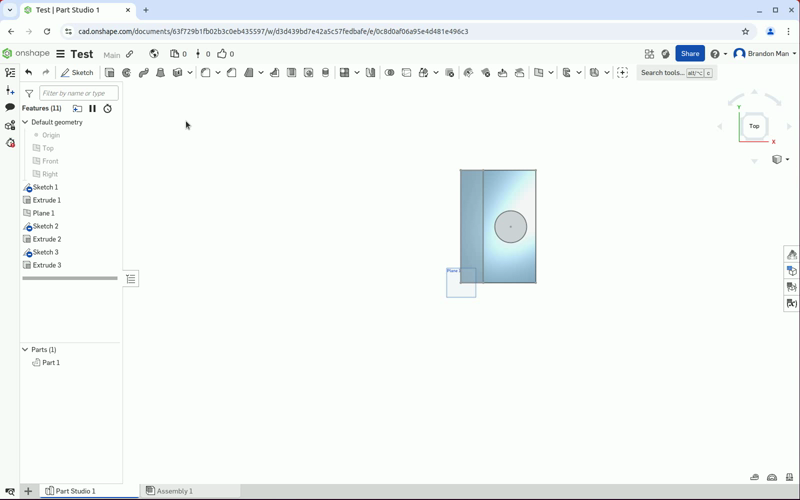
key(up, 3)
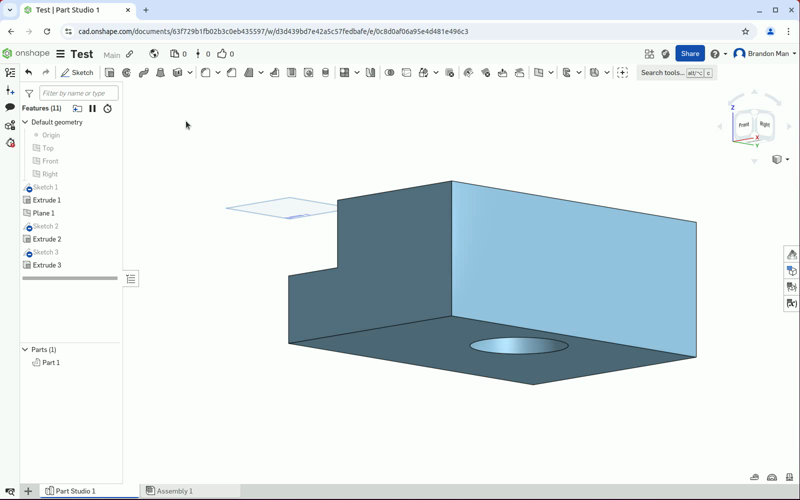
key(left, 3)
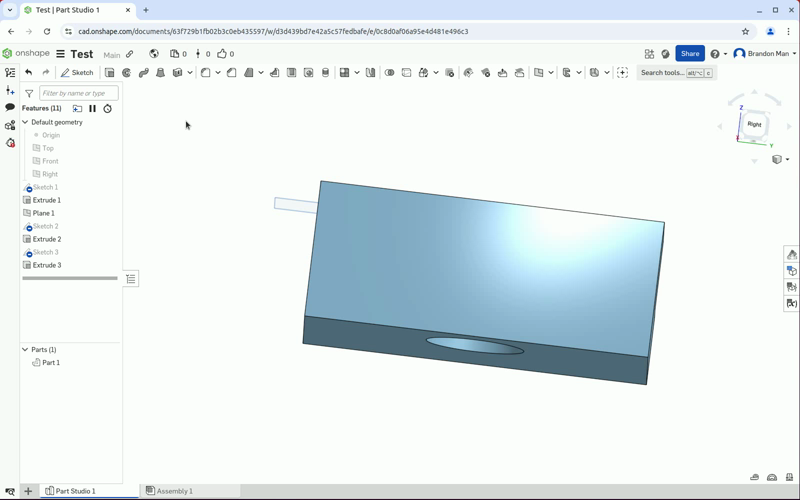
key(right, 3)
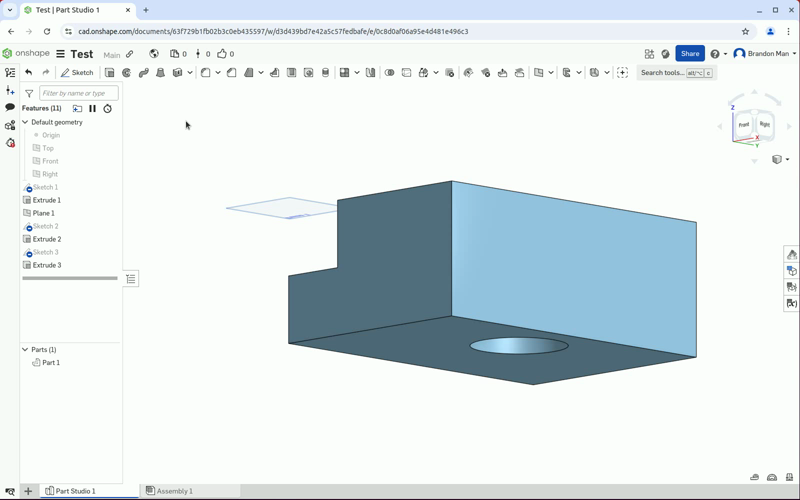
key(down, 3)
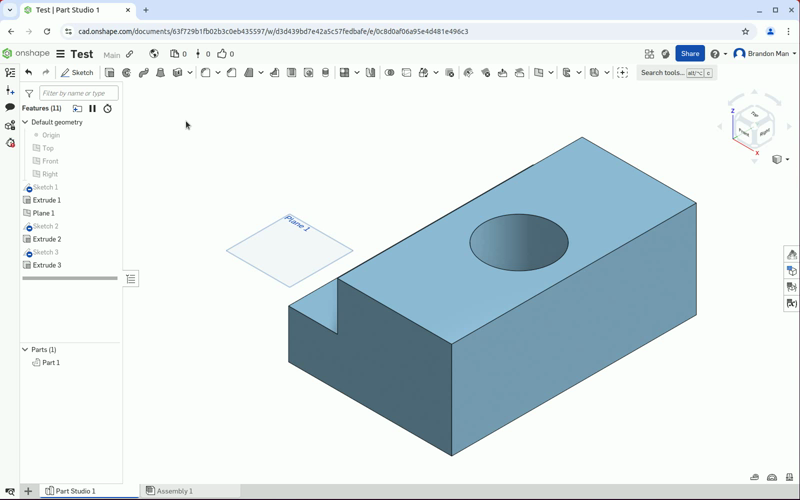
mouse_move(73, 189)
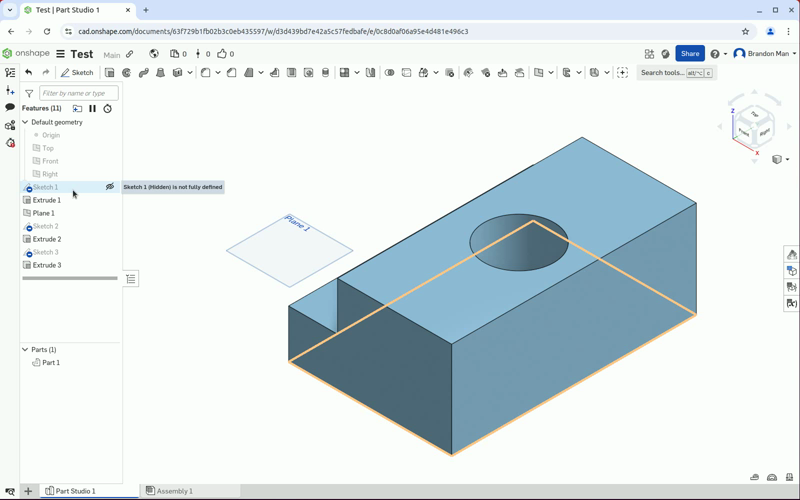
click(73, 189)